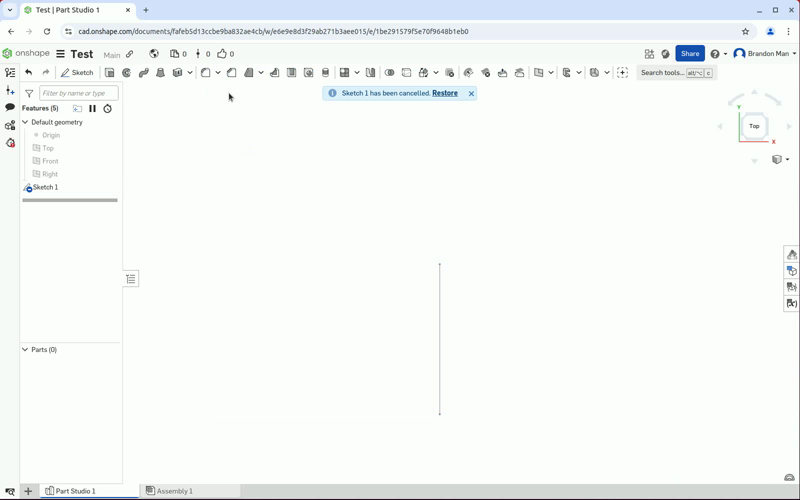
key(shift+h)
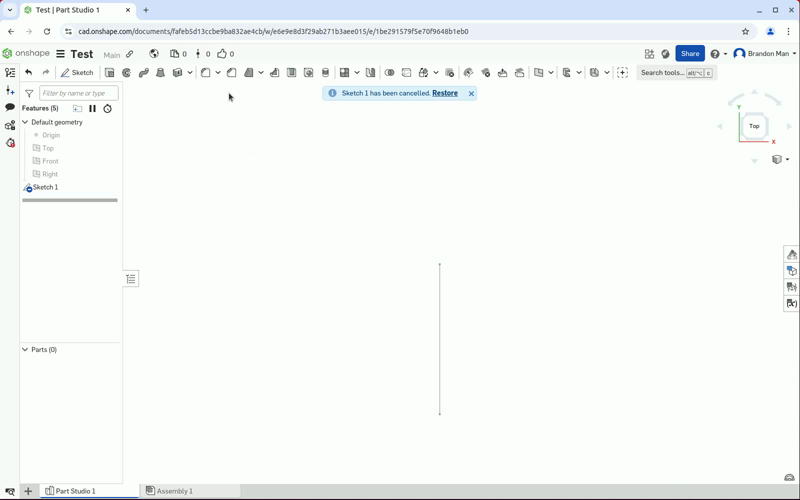
key(shift+s)
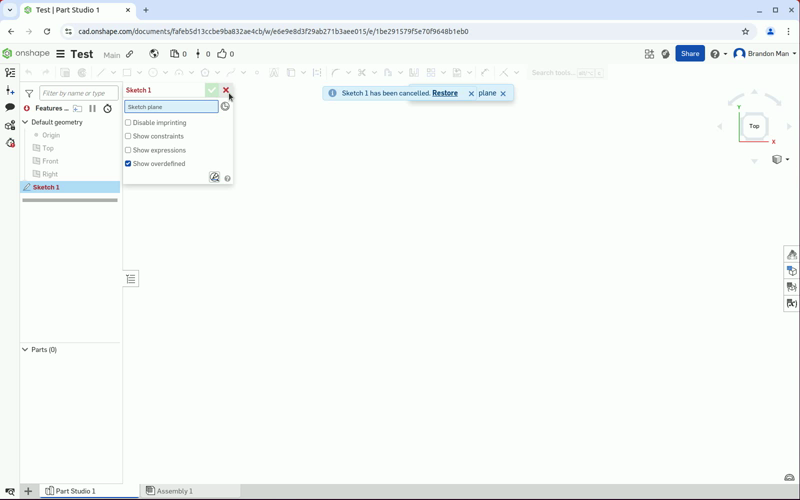
mouse_move(73, 150)
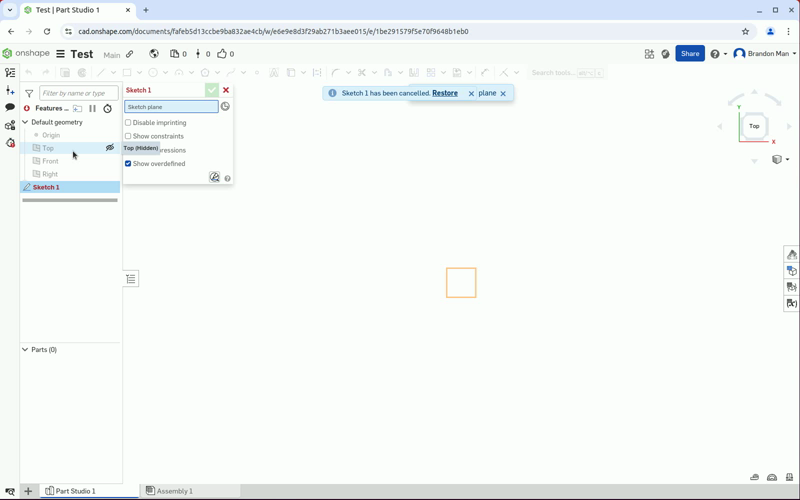
click(73, 150)
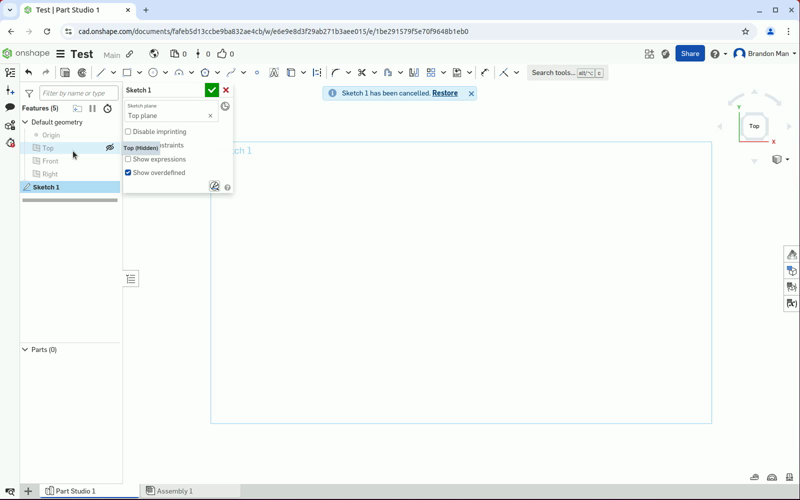
mouse_move(73, 352)
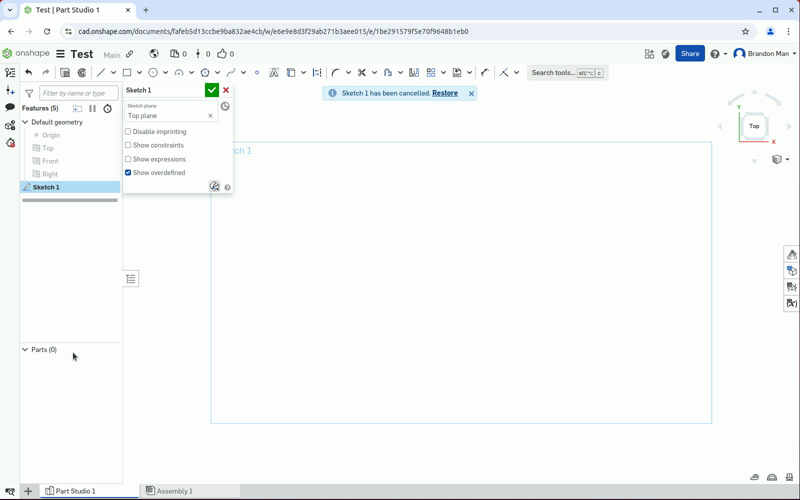
key(y)
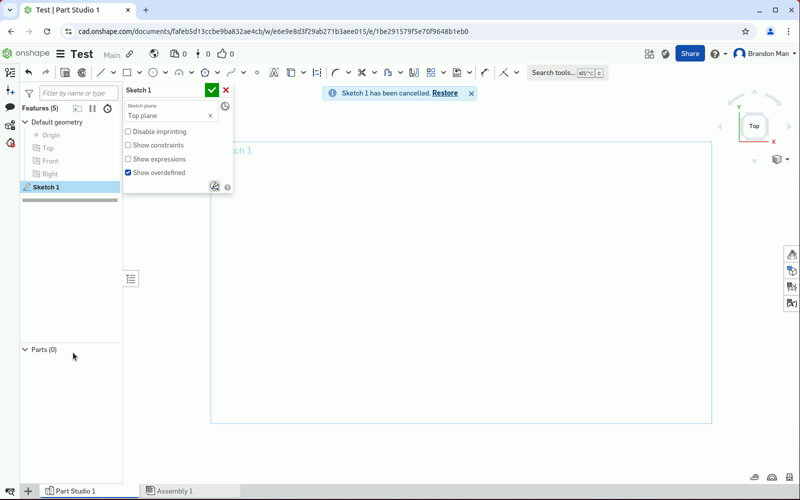
key(c)
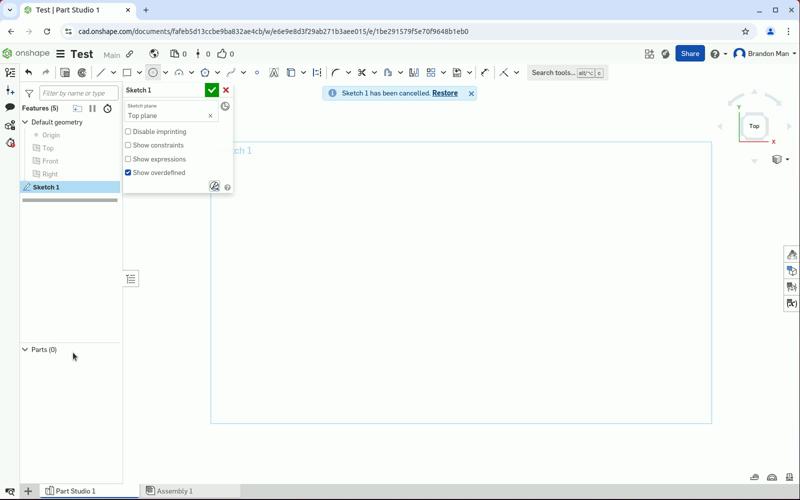
key_down(shift)
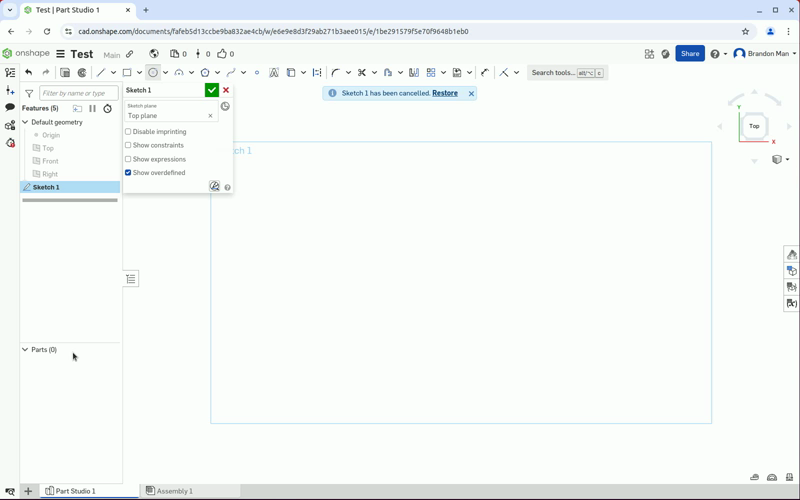
mouse_move(460, 282)
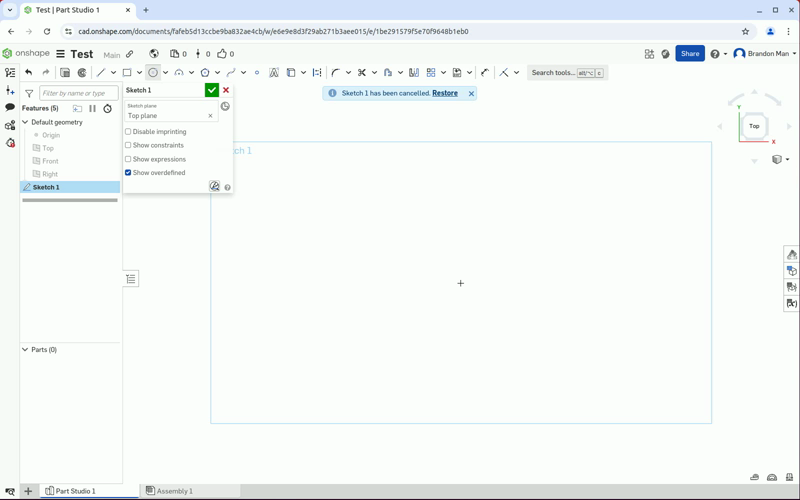
click(460, 282)
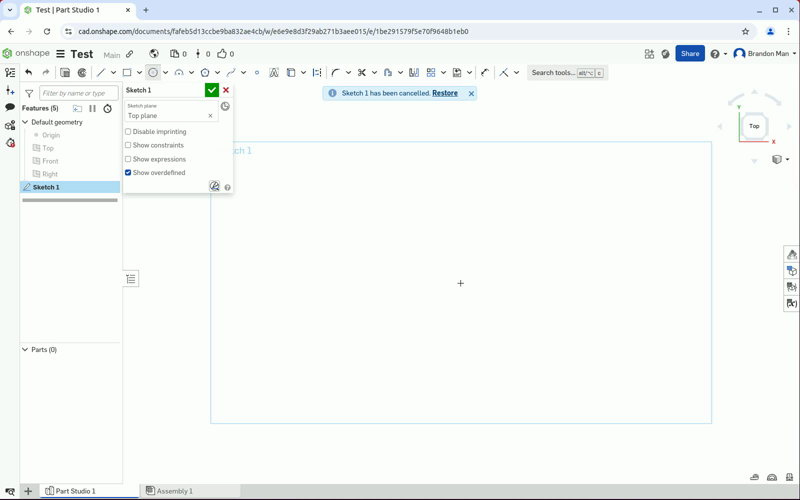
key_up(shift)
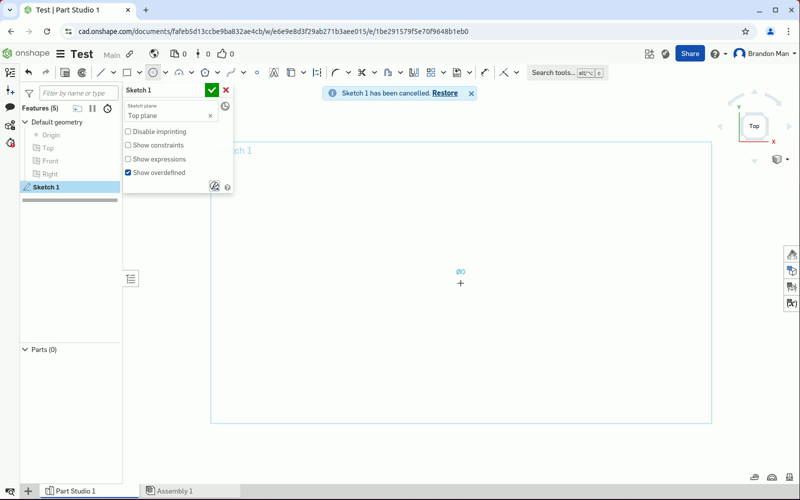
mouse_move(543, 282)
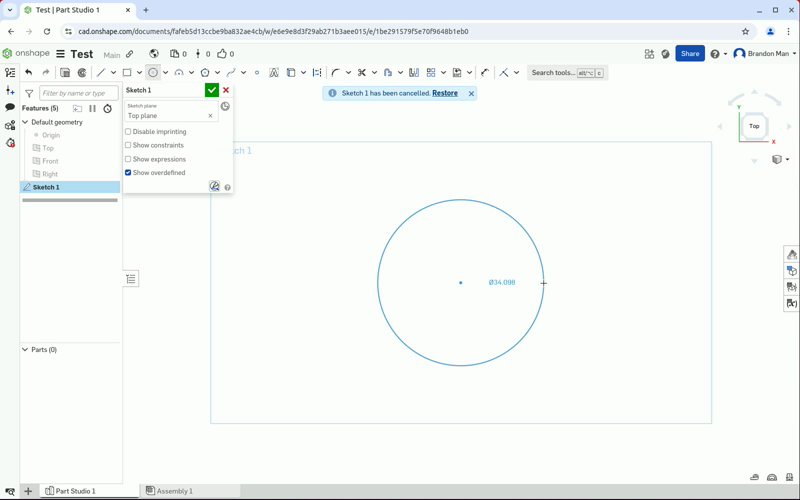
click(543, 282)
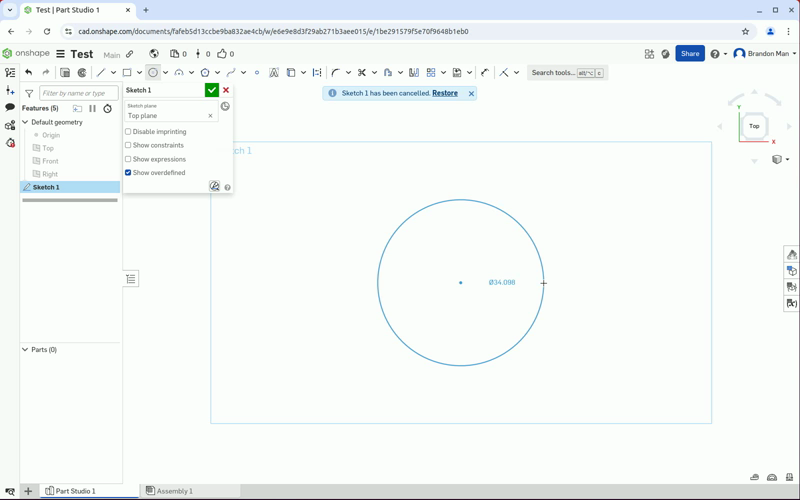
key(esc)
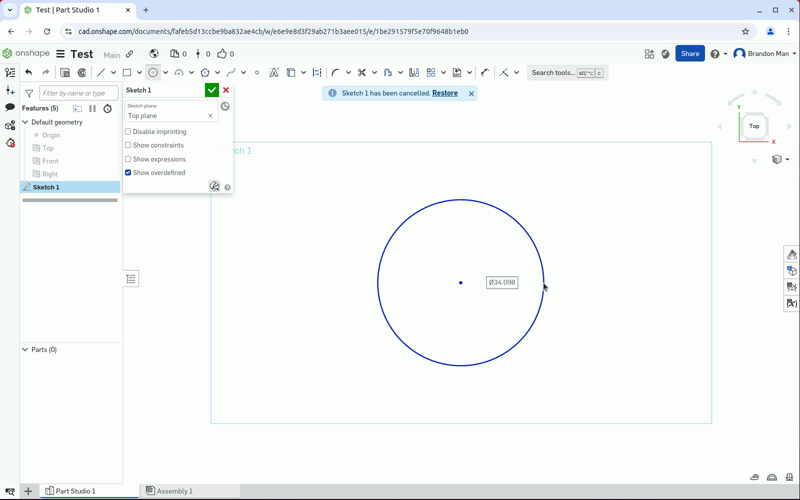
key(a)
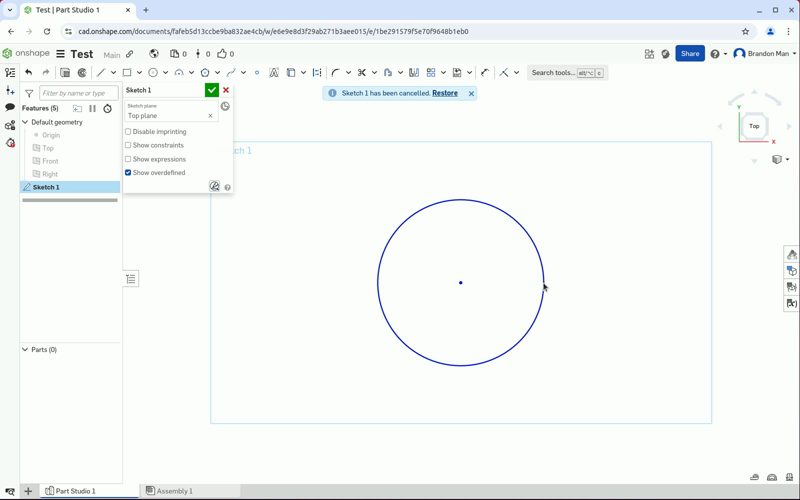
key_down(shift)
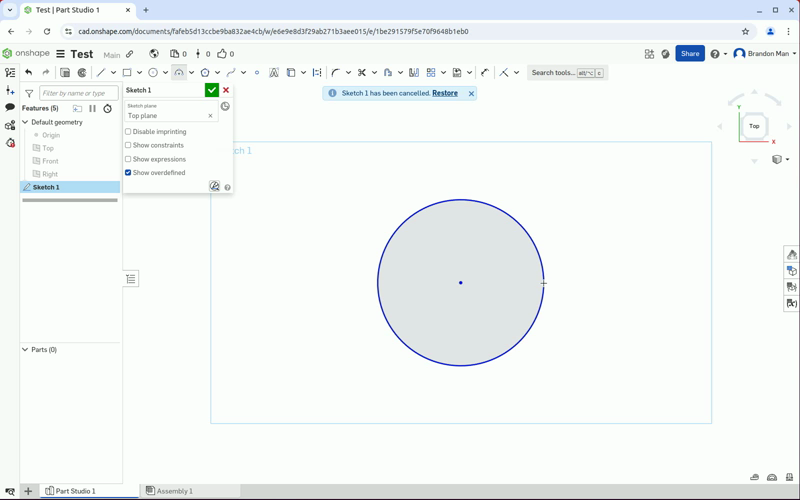
mouse_move(432, 333)
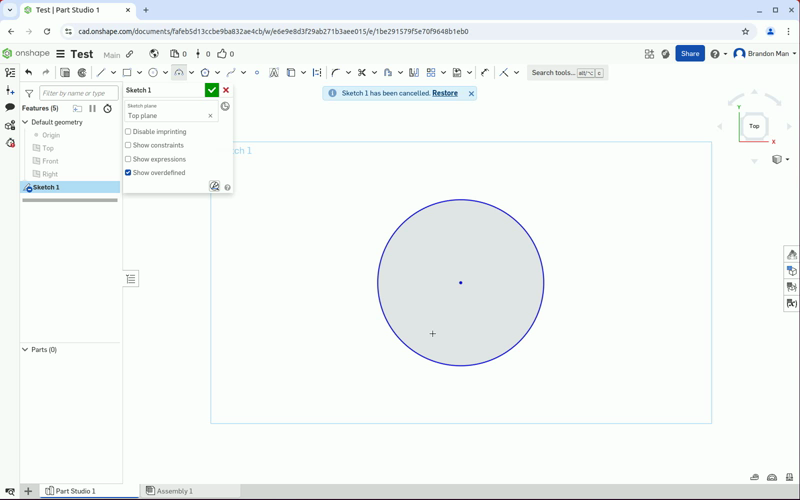
click(432, 333)
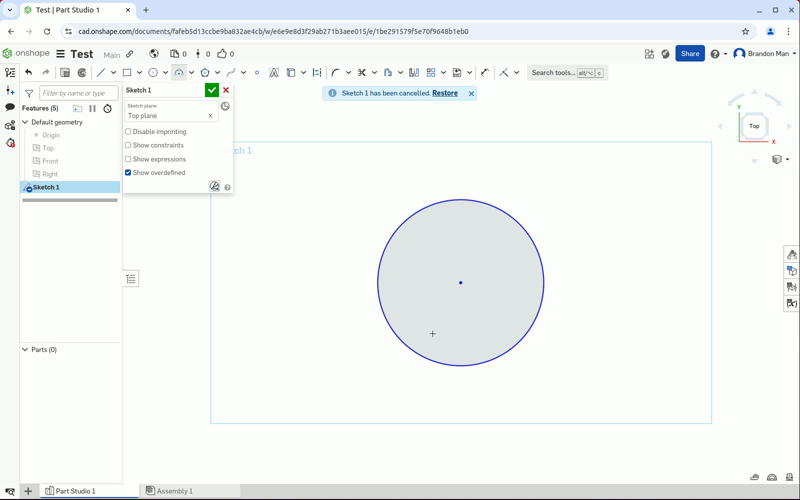
key_up(shift)
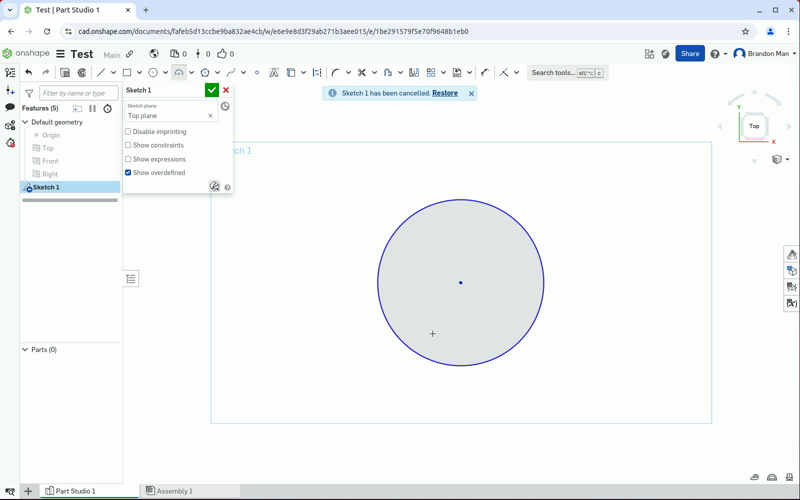
key_down(shift)
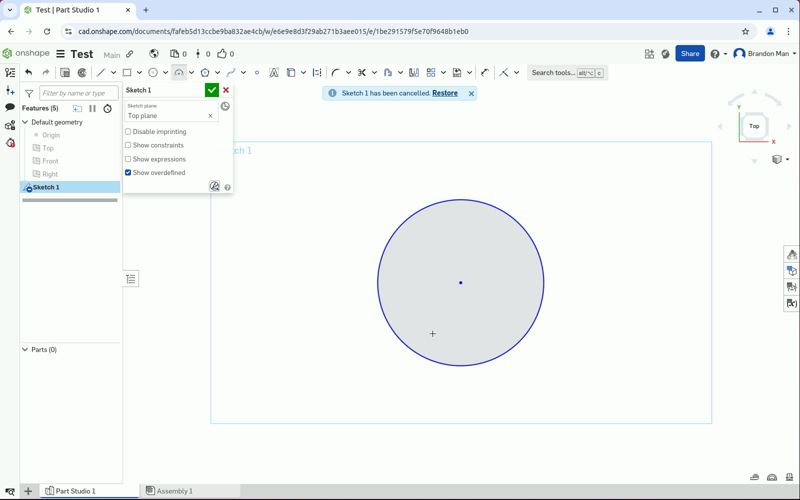
mouse_move(432, 232)
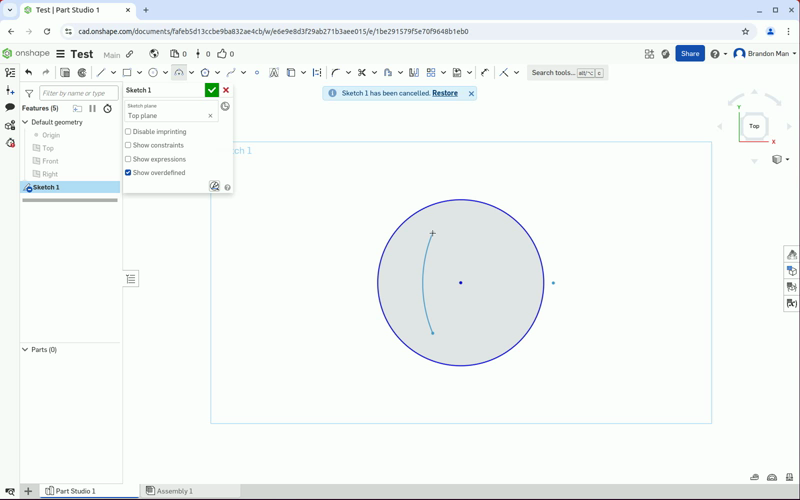
click(432, 232)
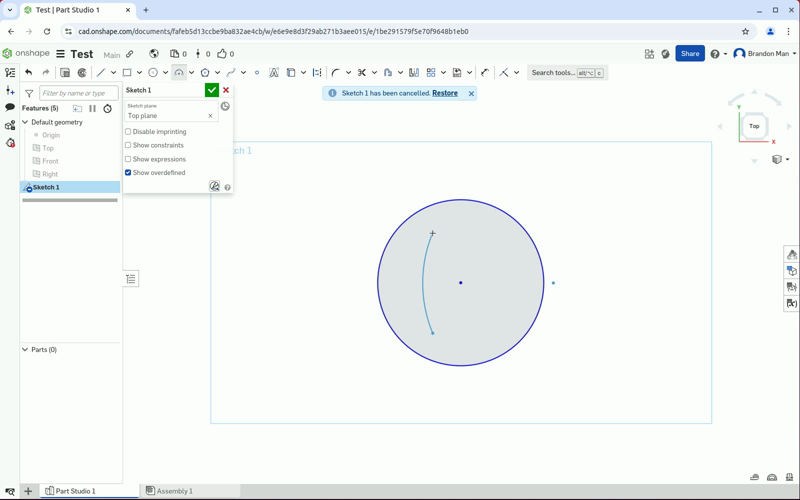
mouse_move(518, 282)
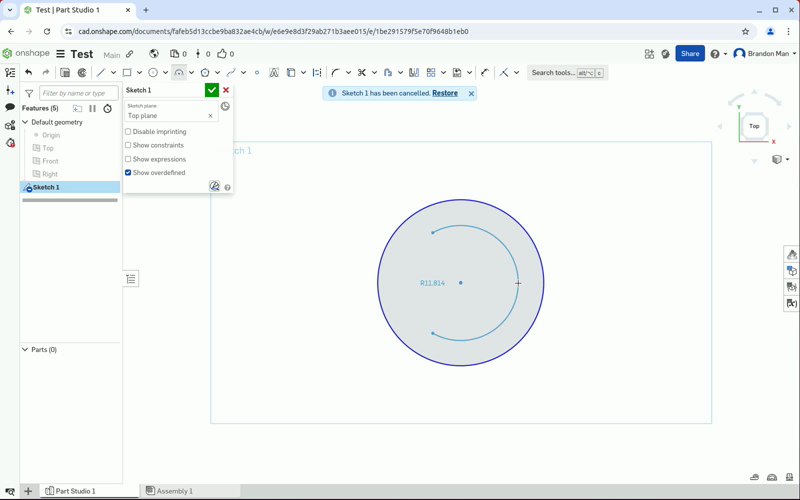
click(518, 282)
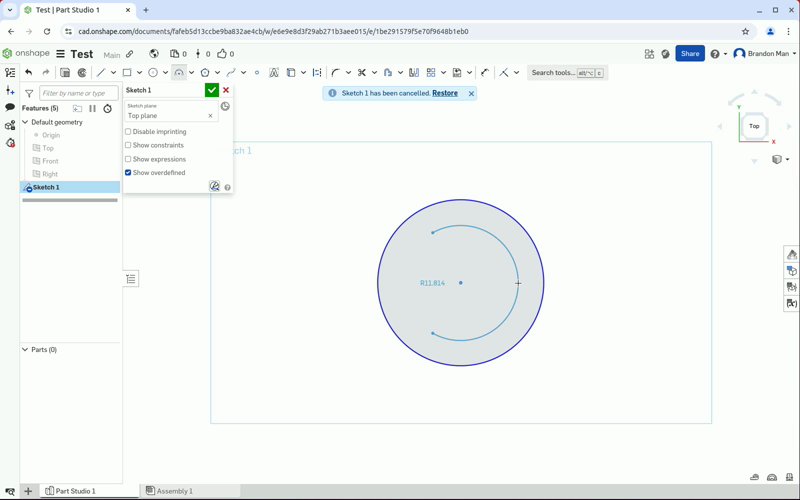
key_up(shift)
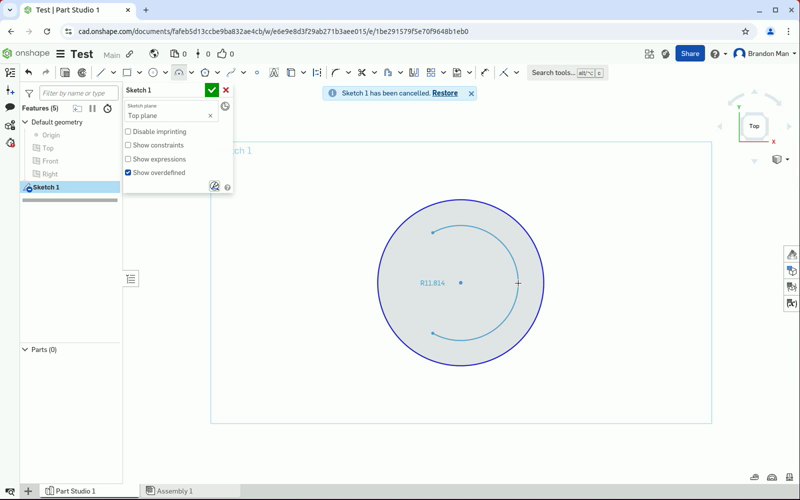
key(esc)
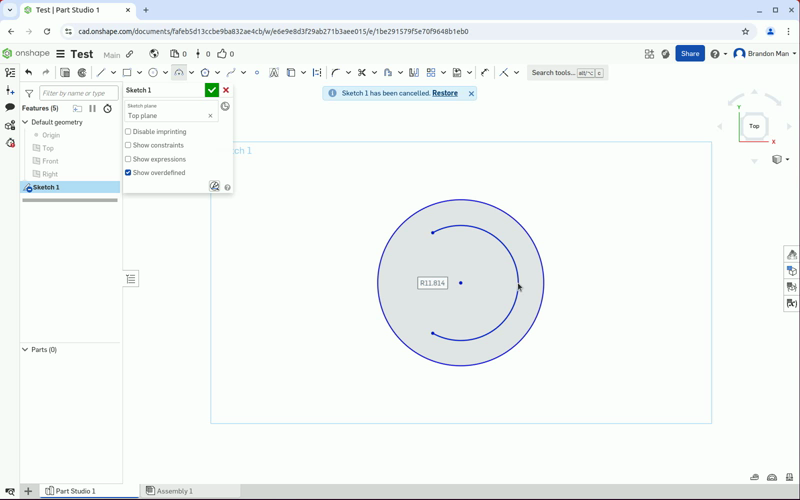
key(l)
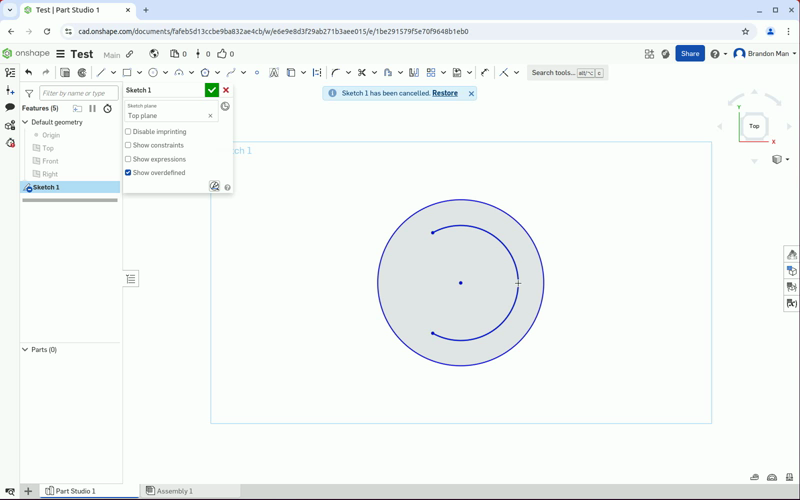
mouse_move(432, 232)
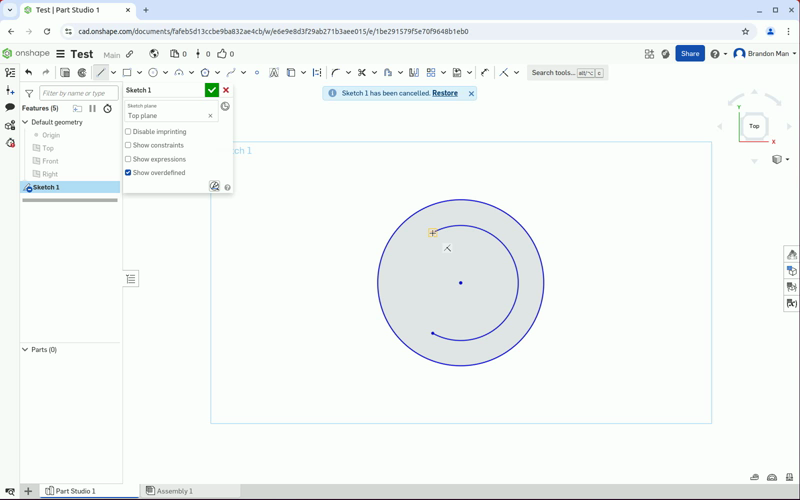
click(432, 232)
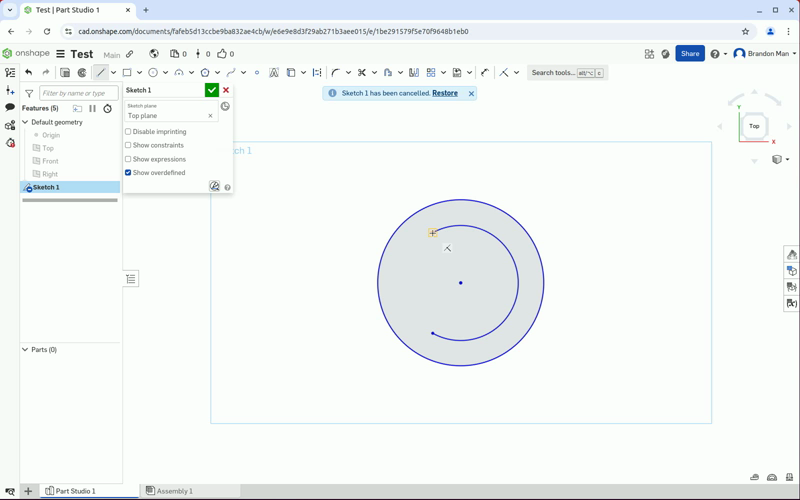
key_down(shift)
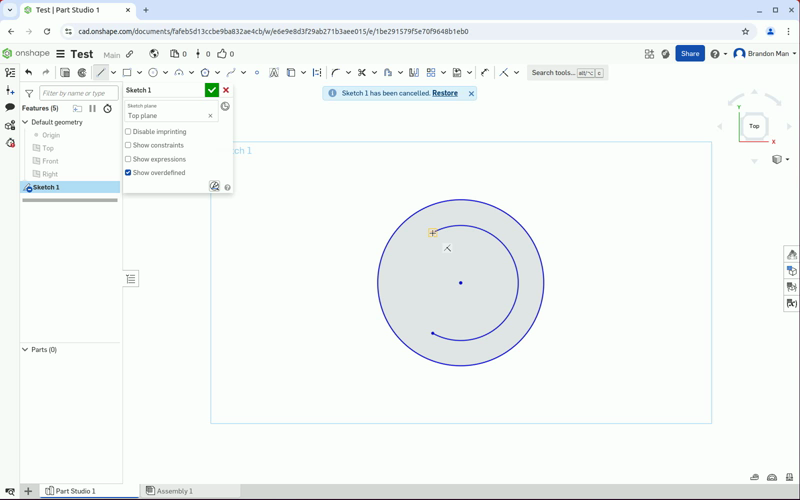
mouse_move(432, 333)
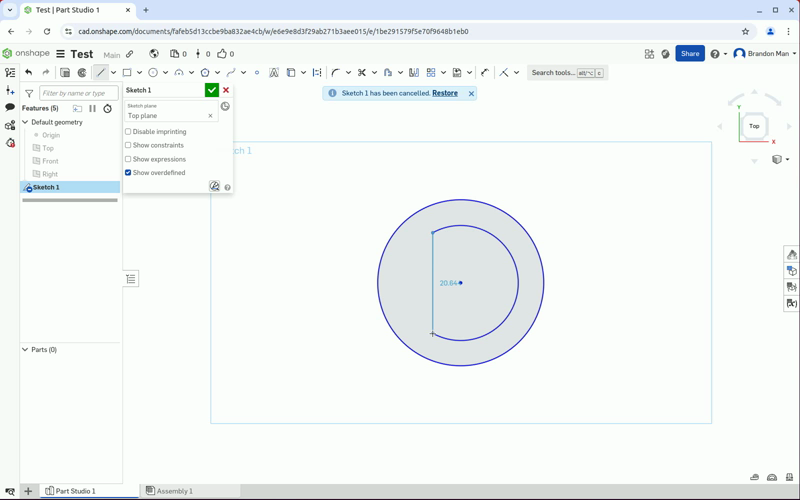
key_up(shift)
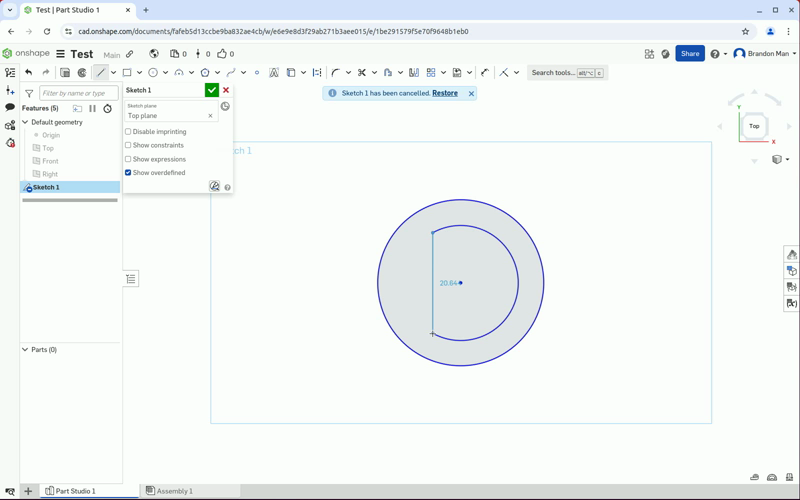
click(432, 333)
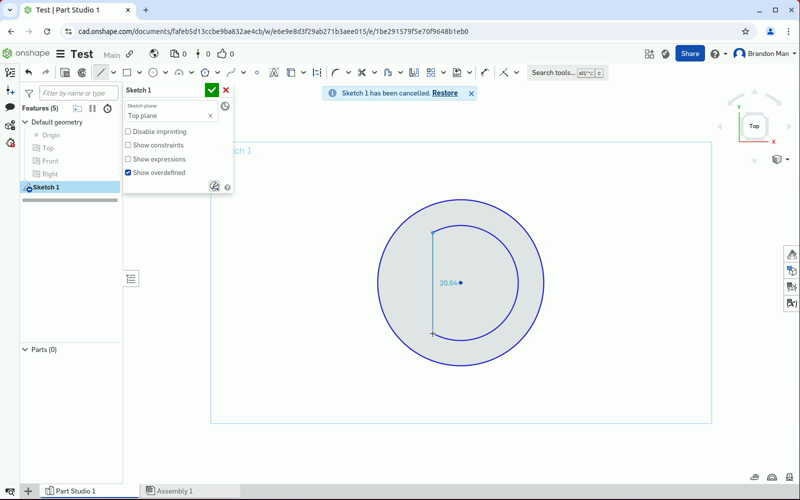
key(esc)
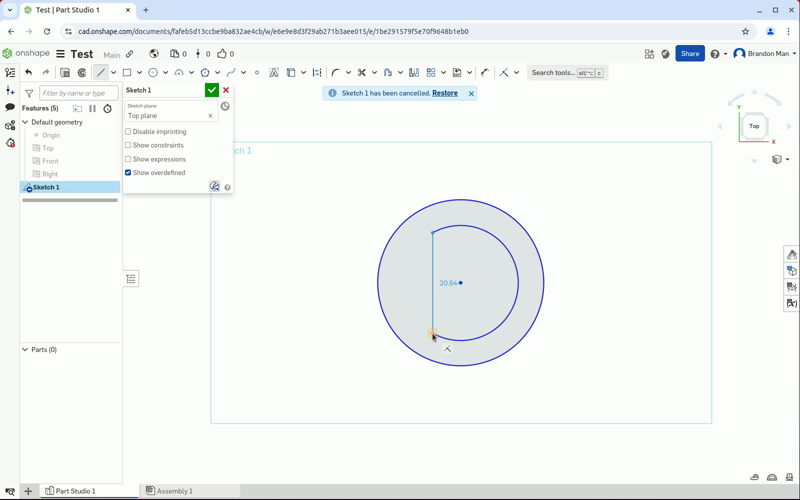
mouse_move(489, 218)
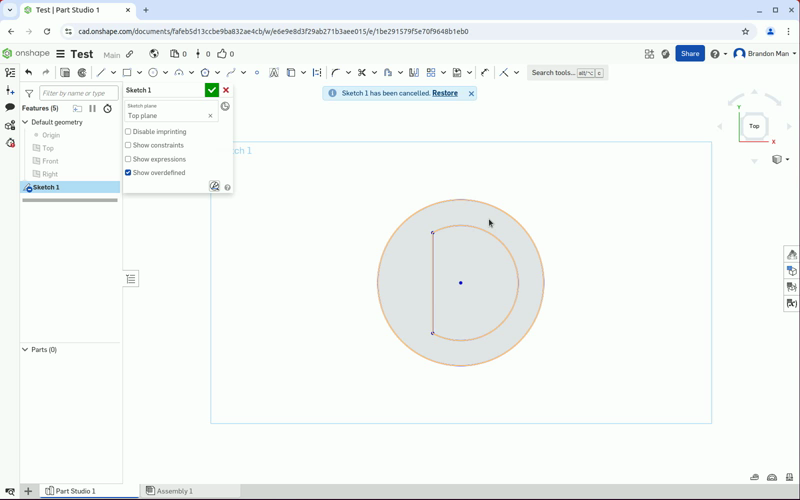
click(489, 218)
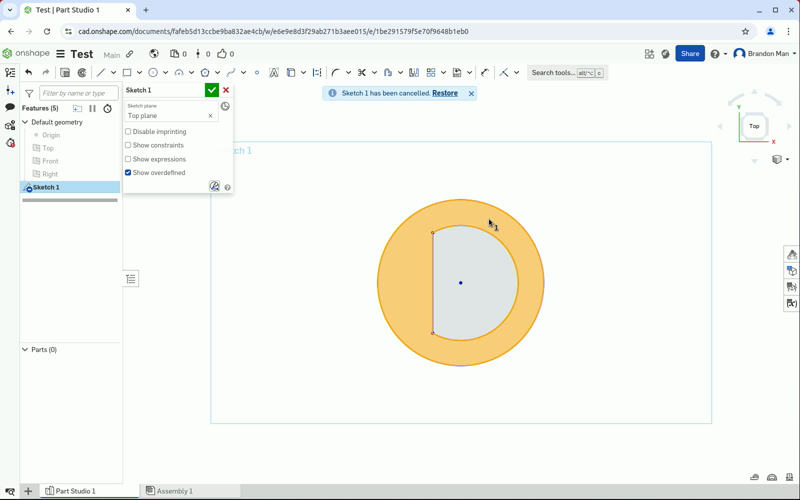
mouse_move(73, 352)
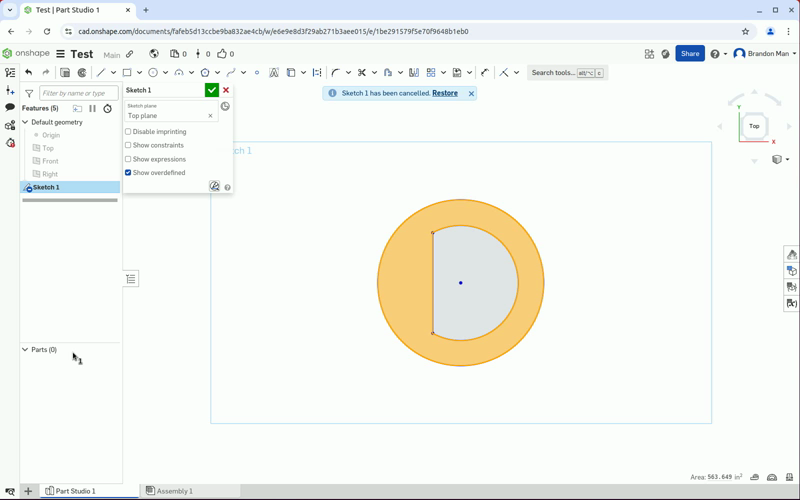
key(shift+y)
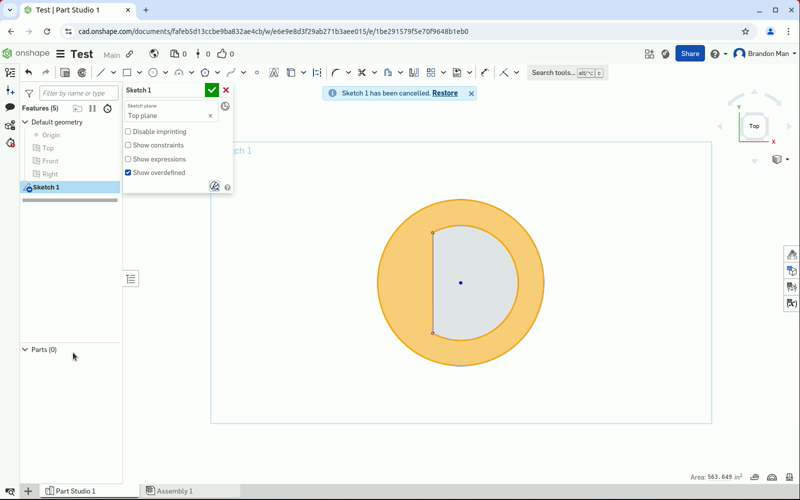
key(shift+e)
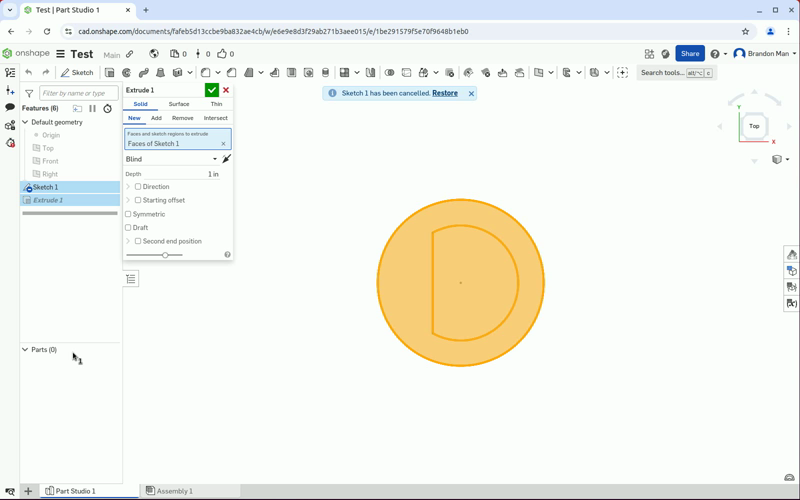
mouse_move(143, 106)
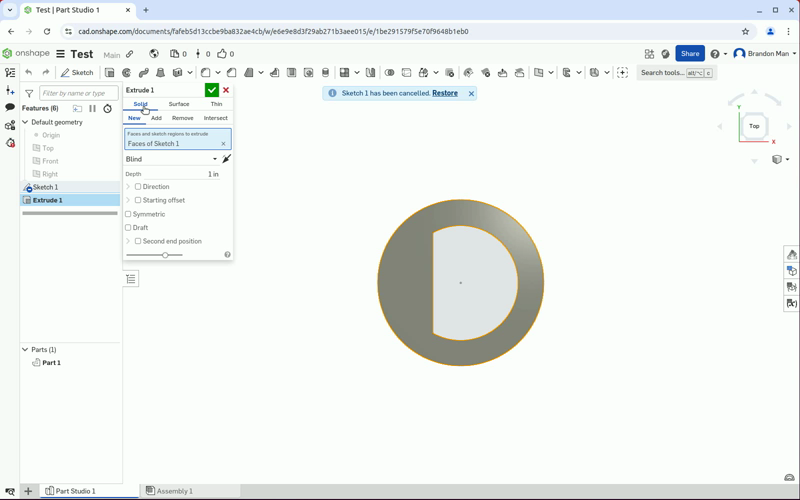
click(143, 106)
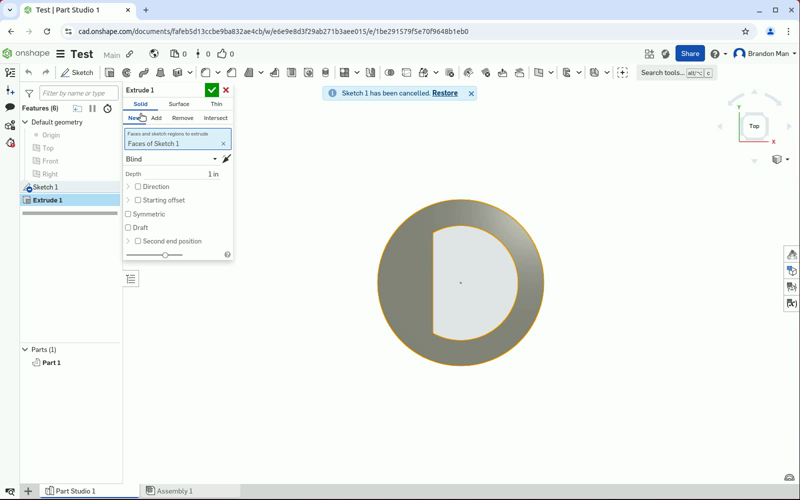
mouse_move(137, 120)
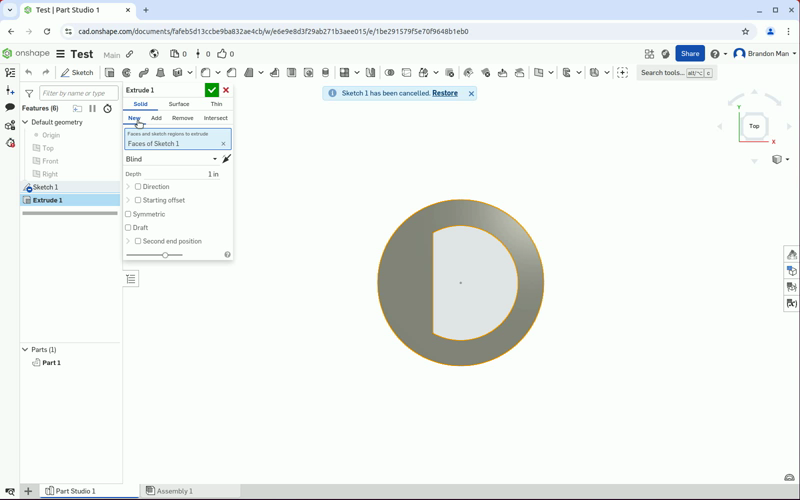
click(137, 120)
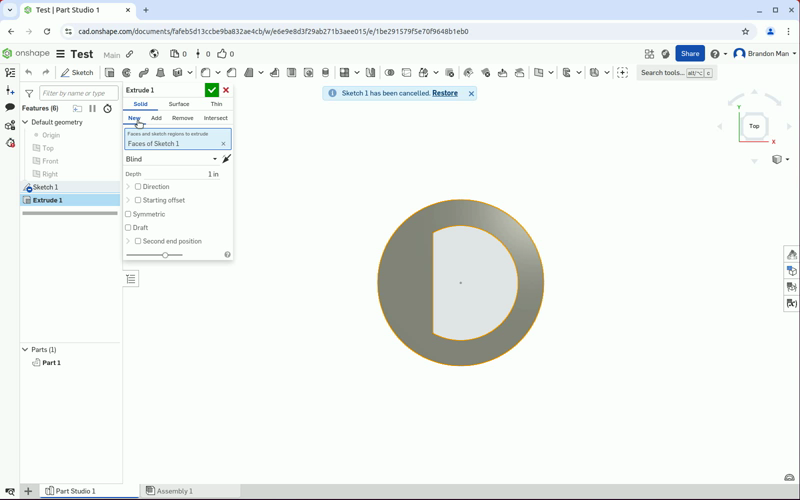
key(tab, 4)
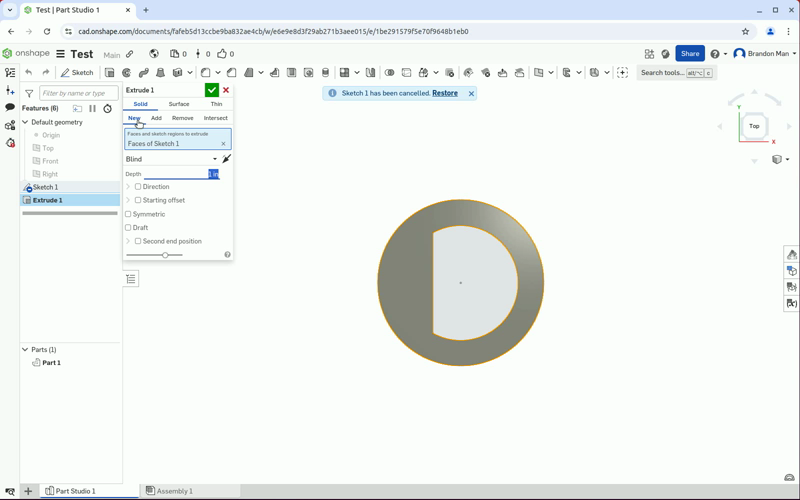
text(9.869)
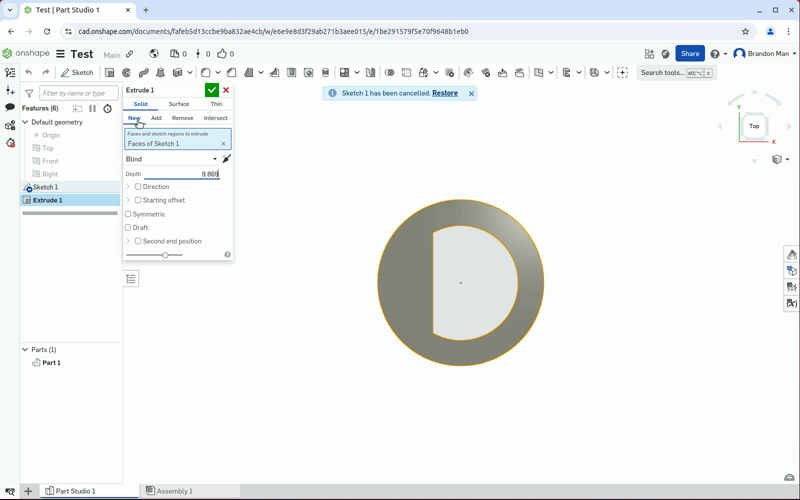
key(enter)
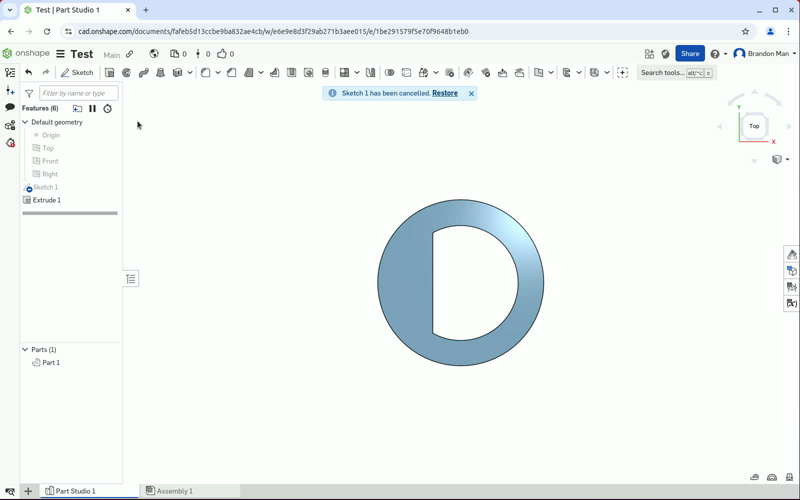
key(shift+h)
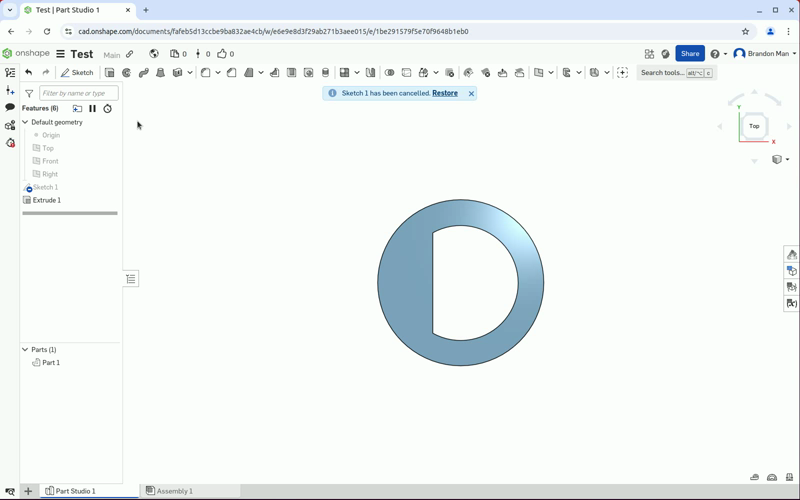
key(shift+h)
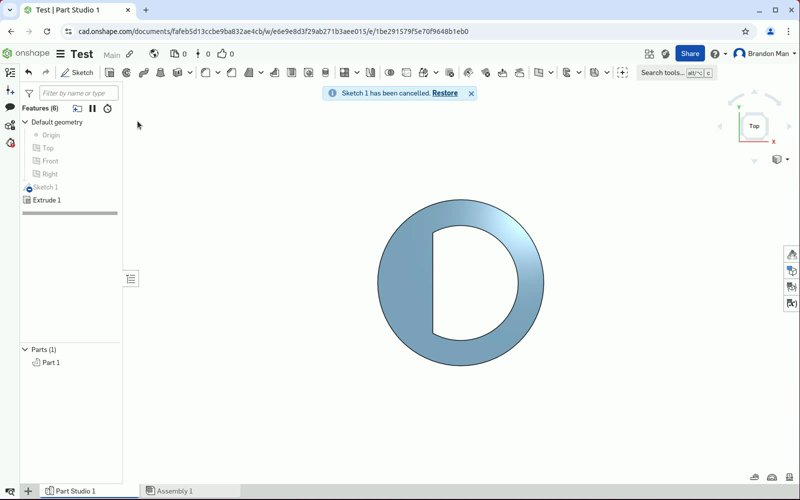
mouse_move(73, 189)
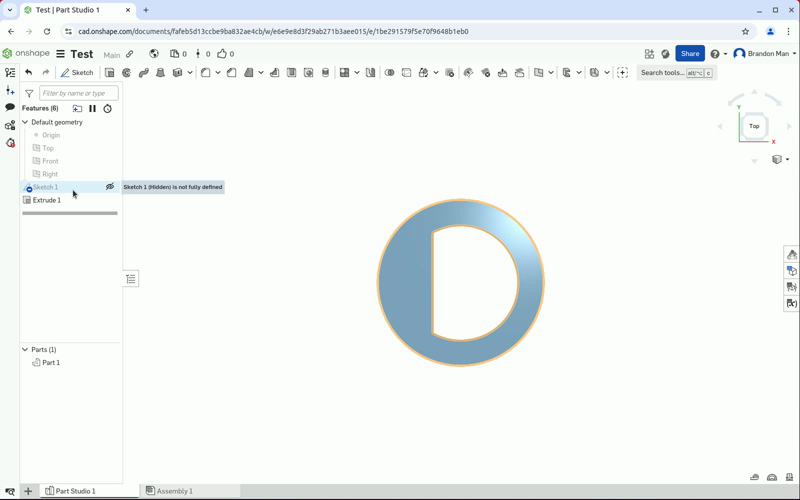
click(73, 189)
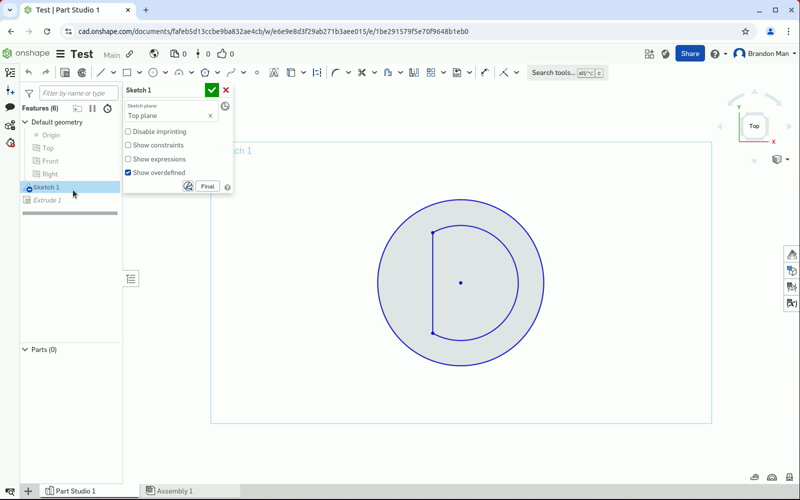
mouse_move(229, 92)
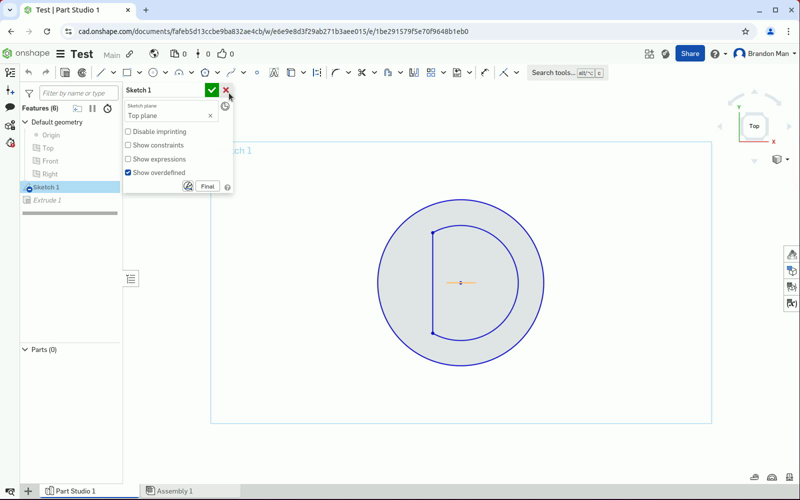
click(229, 92)
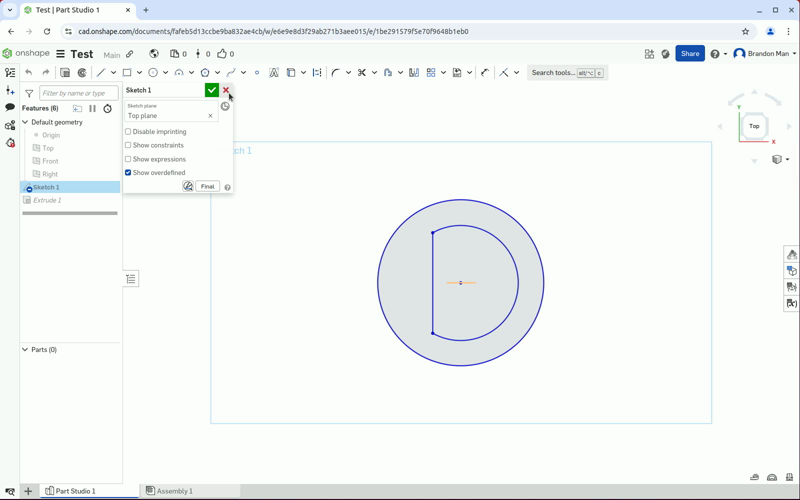
key(shift+s)
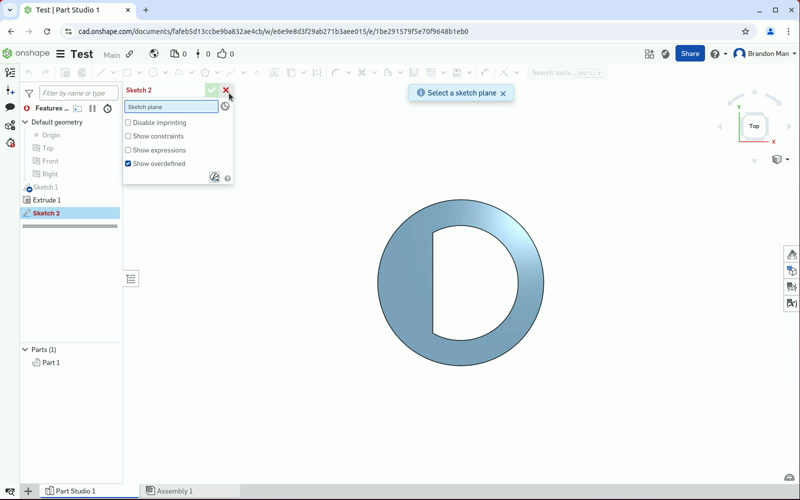
mouse_move(73, 150)
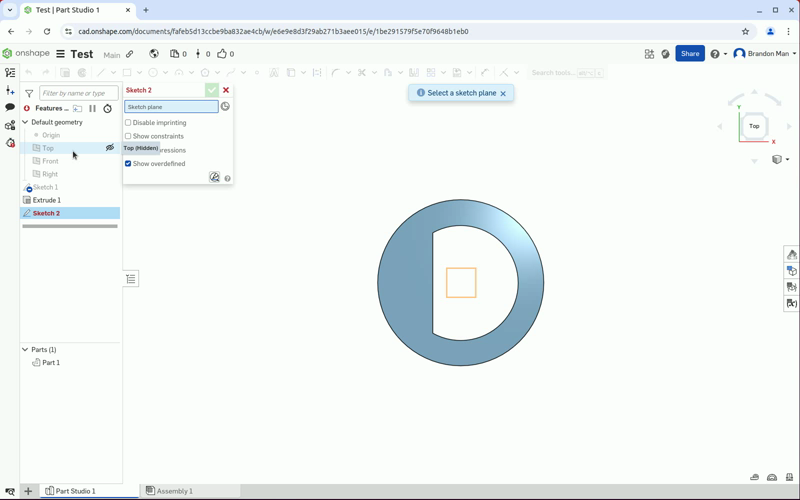
click(73, 150)
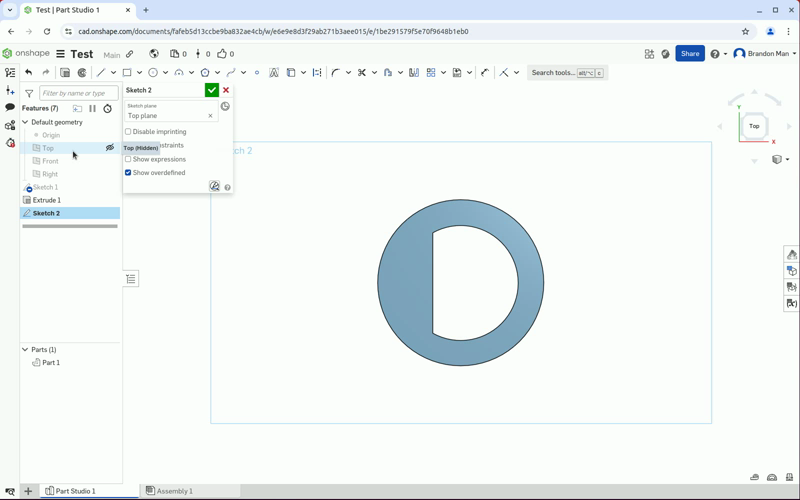
mouse_move(73, 352)
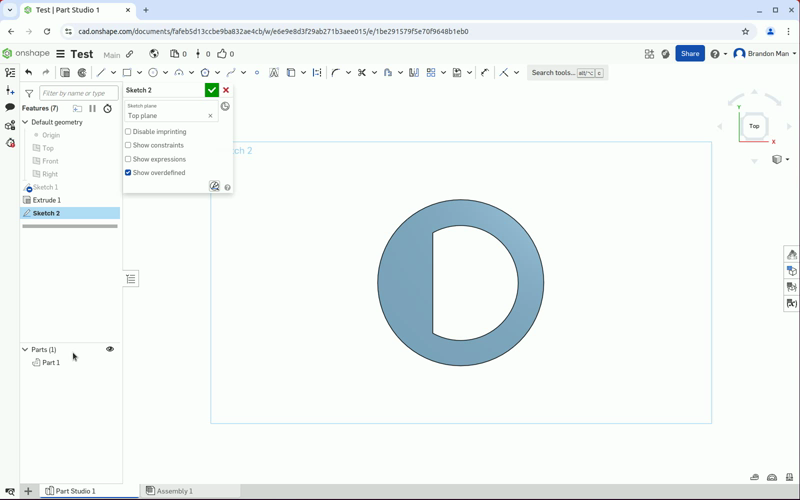
key(y)
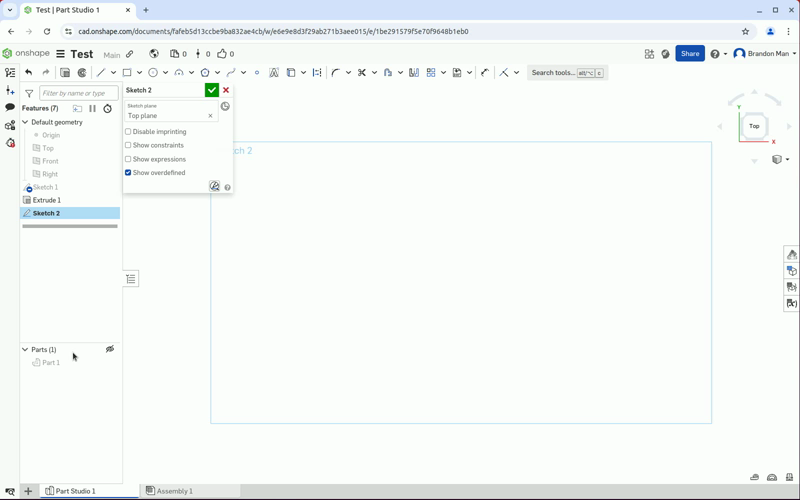
key(c)
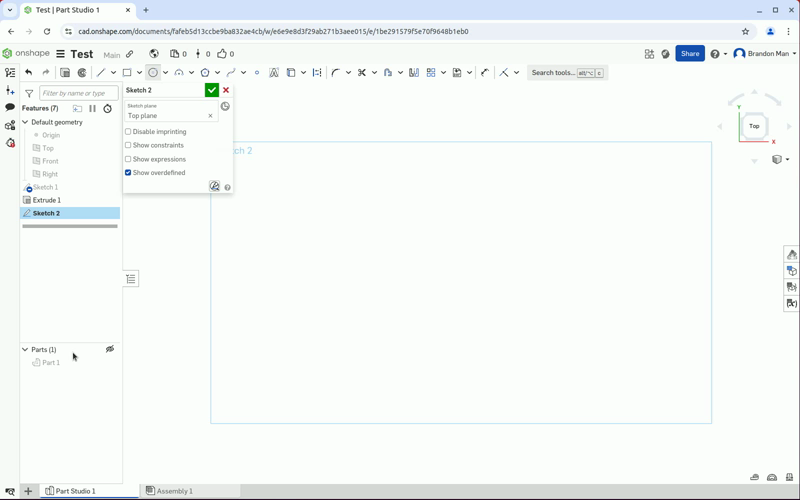
key_down(shift)
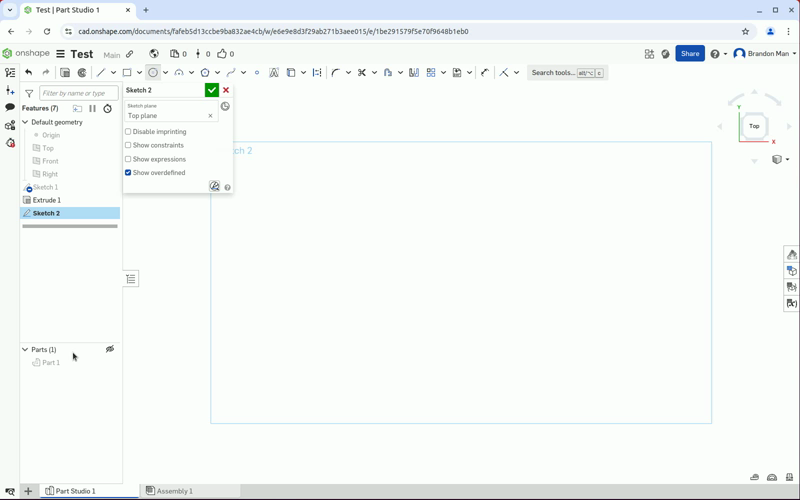
mouse_move(461, 282)
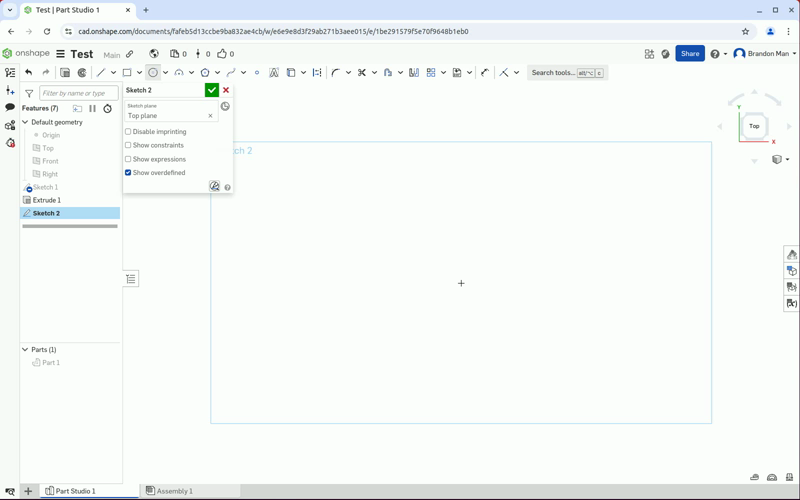
click(461, 282)
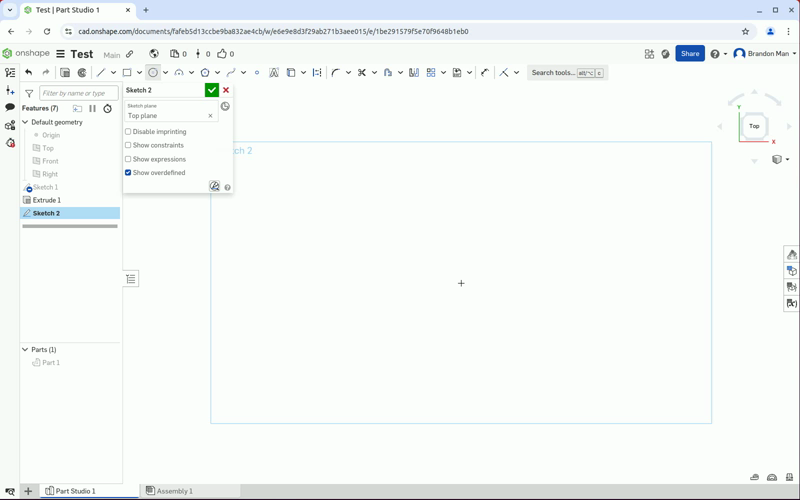
key_up(shift)
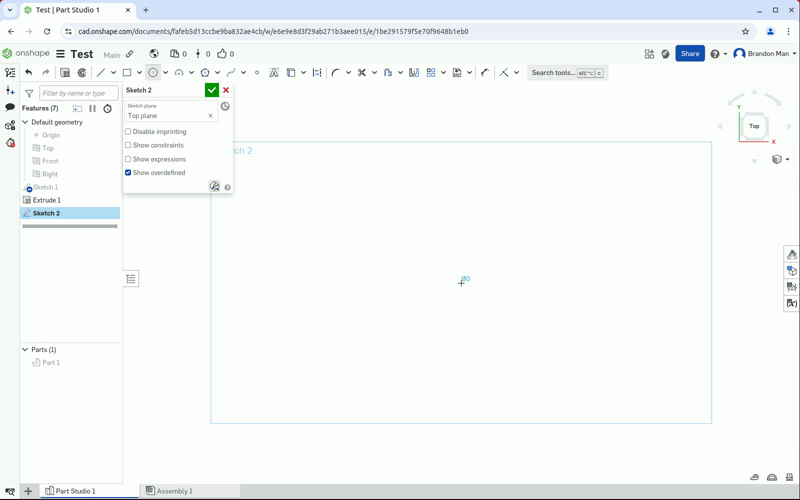
mouse_move(574, 282)
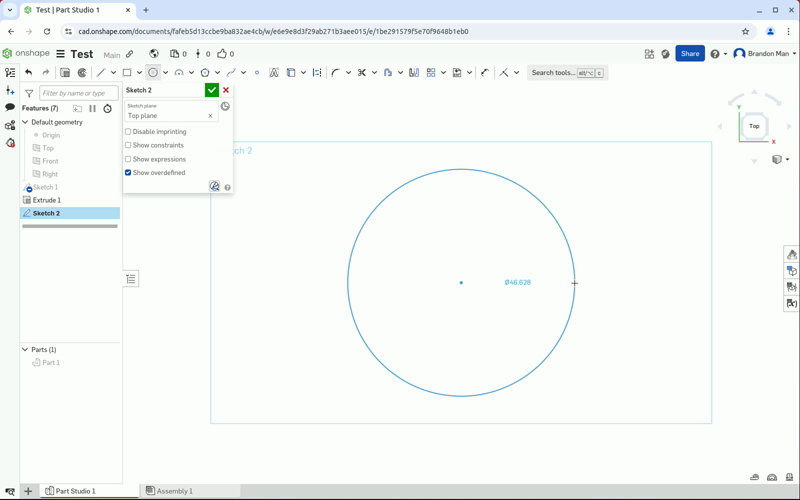
click(574, 282)
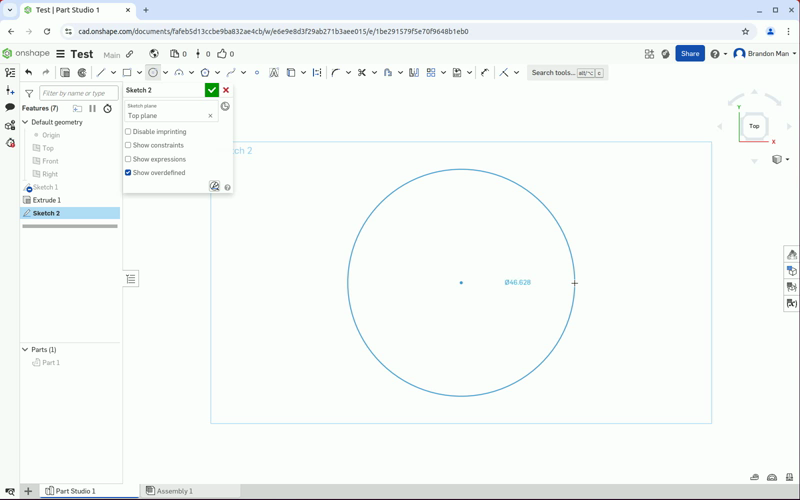
key(esc)
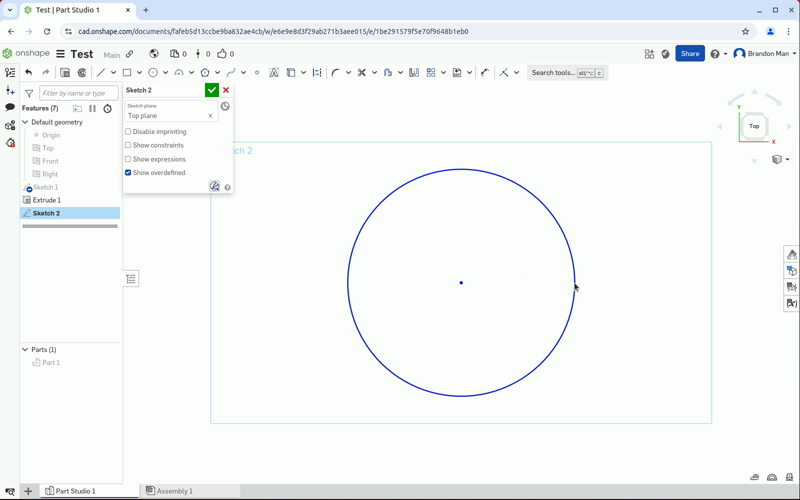
key(c)
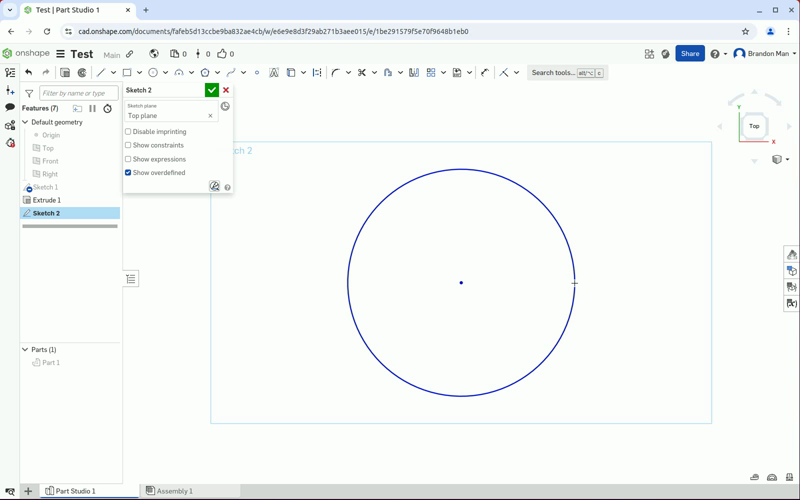
key_down(shift)
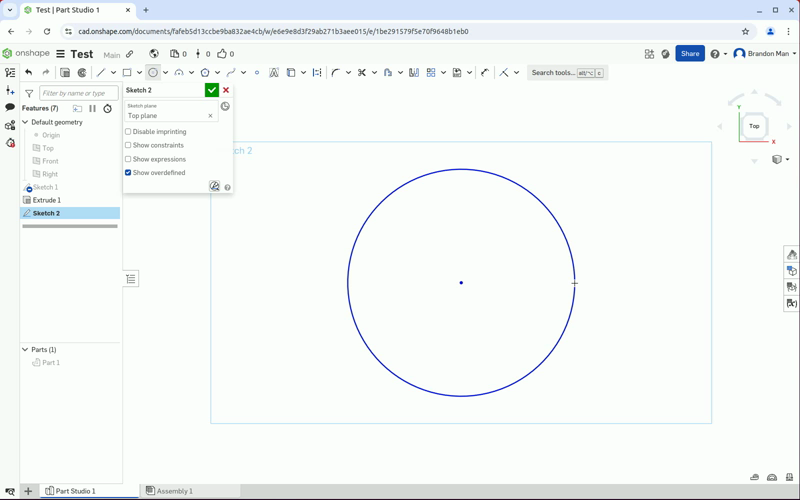
mouse_move(461, 282)
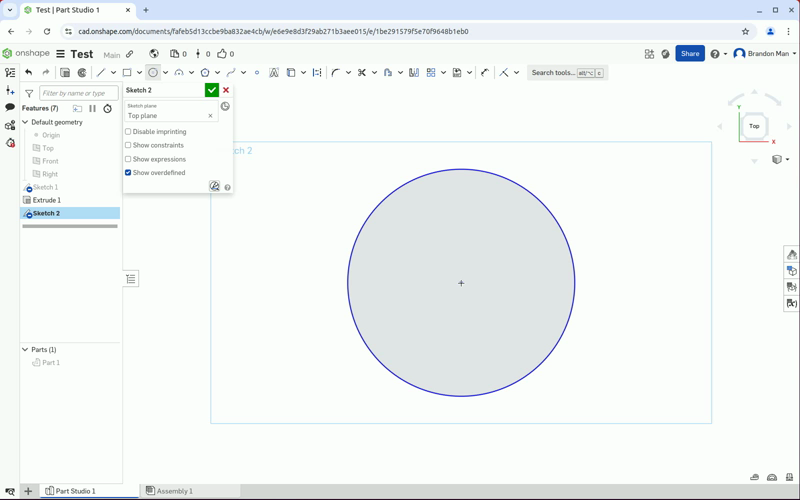
click(461, 282)
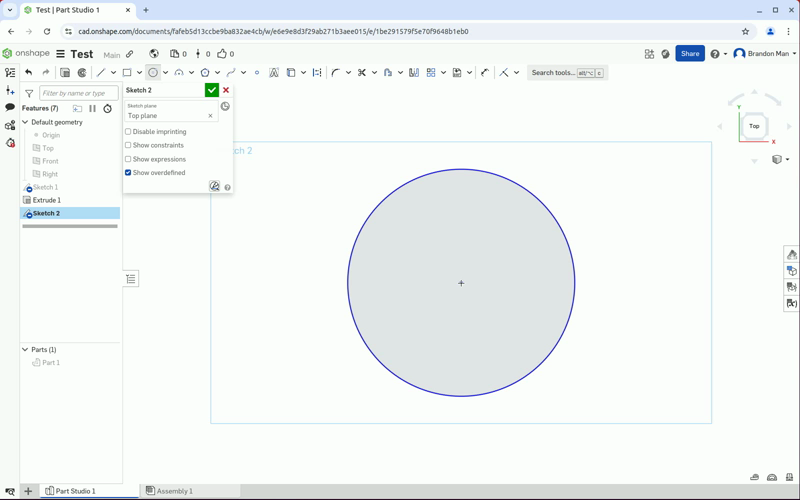
key_up(shift)
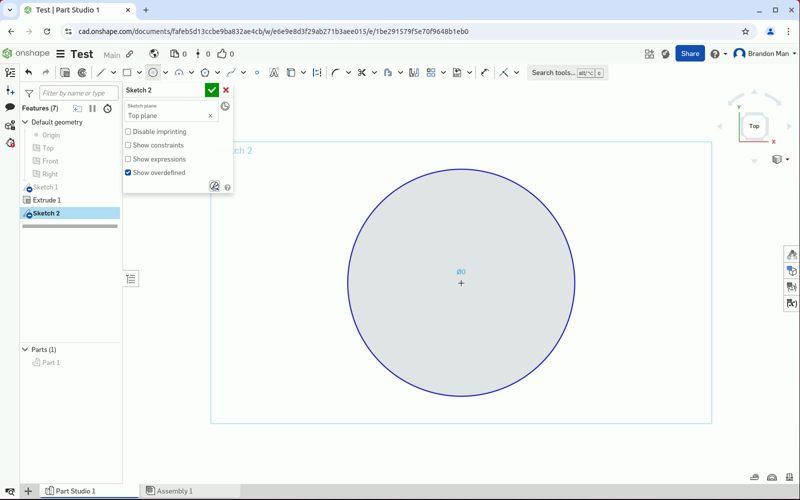
mouse_move(543, 282)
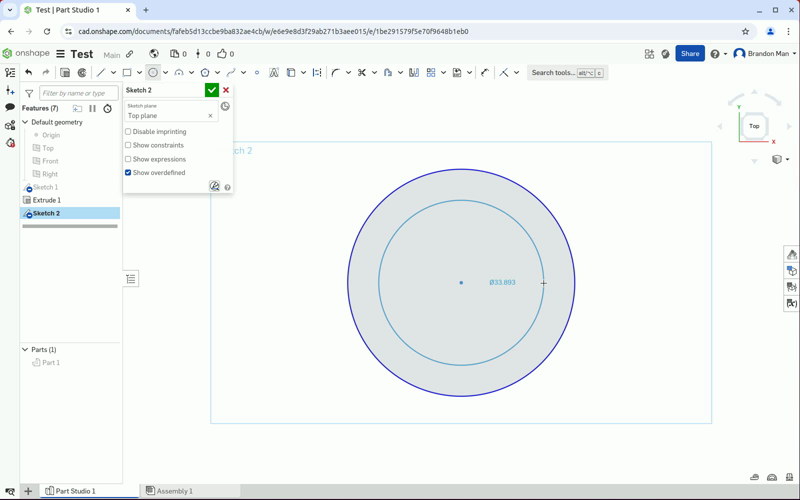
click(543, 282)
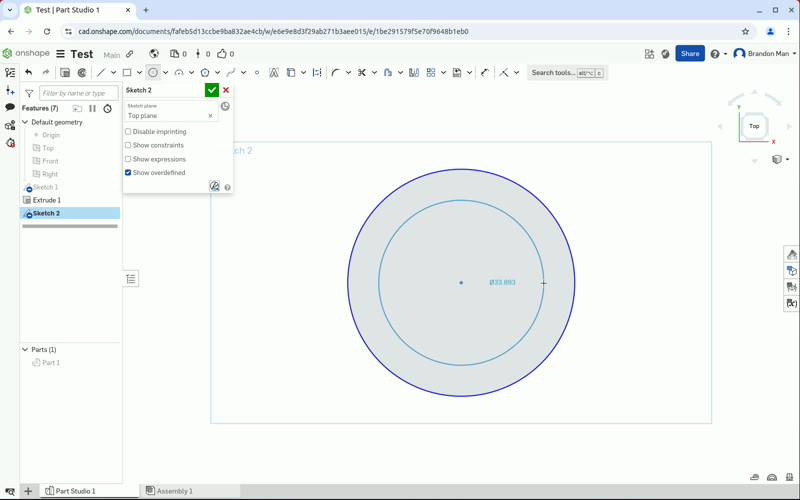
key(esc)
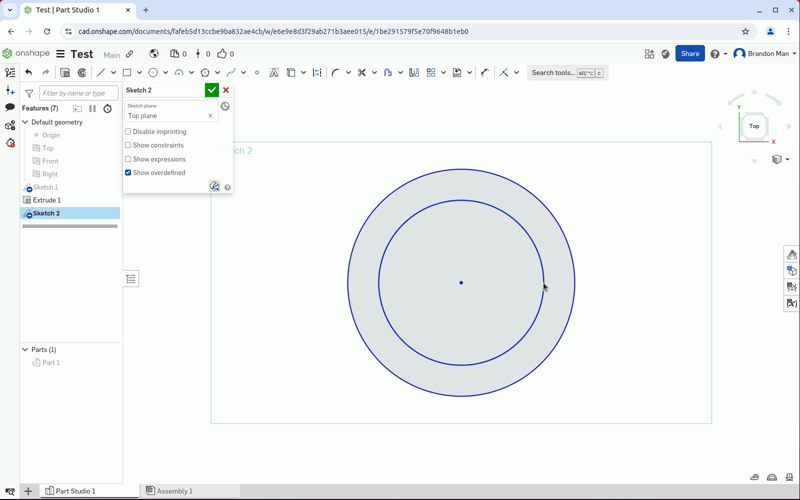
mouse_move(556, 289)
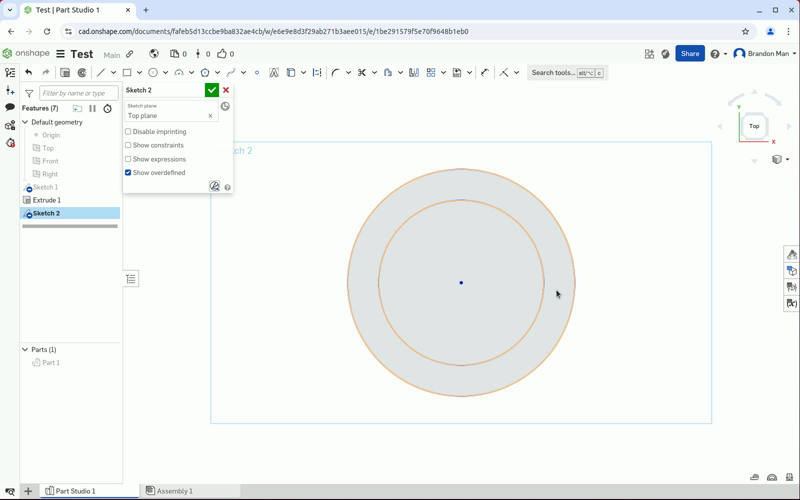
click(556, 289)
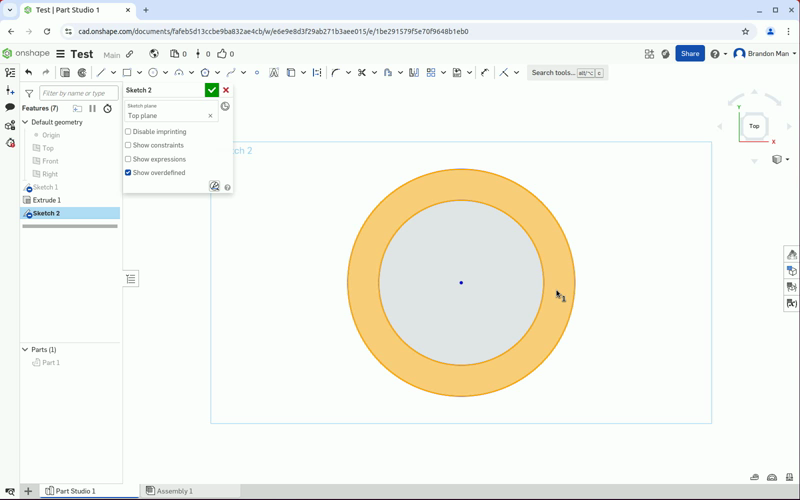
mouse_move(73, 352)
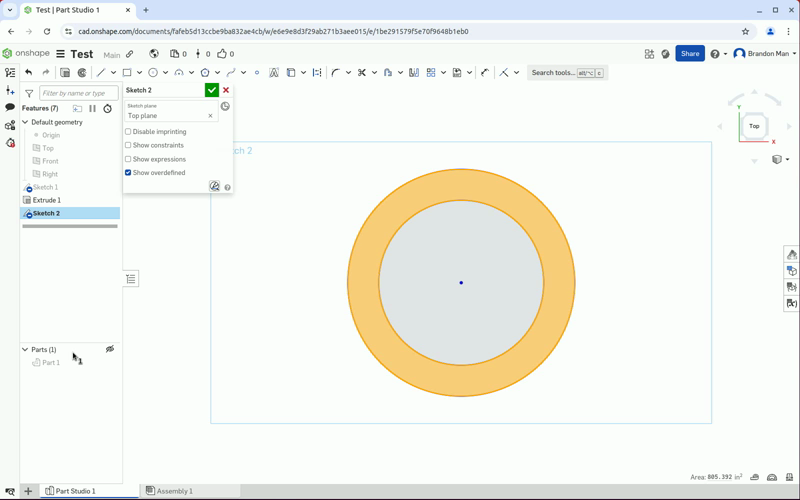
key(shift+y)
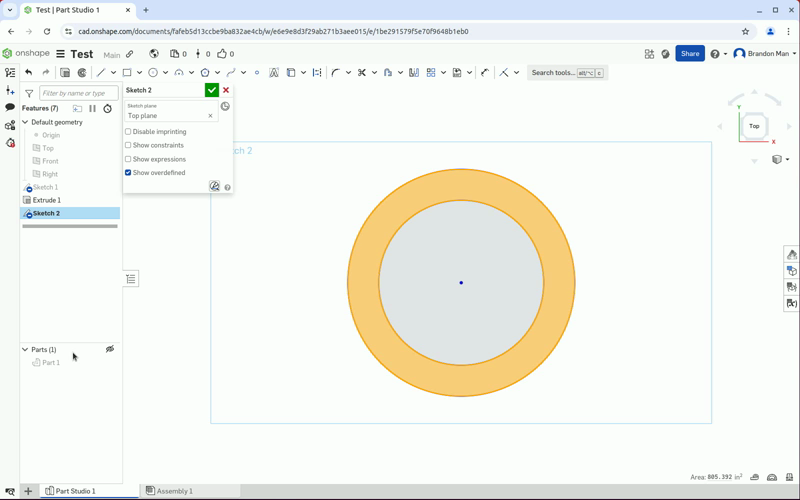
key(shift+e)
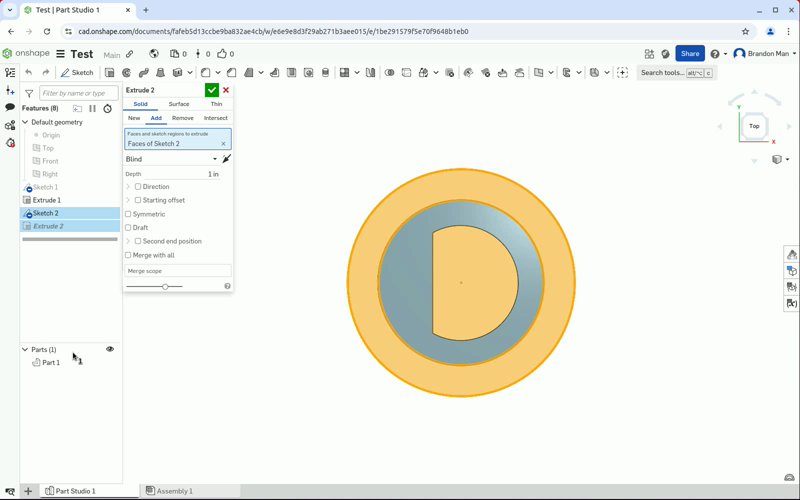
mouse_move(143, 106)
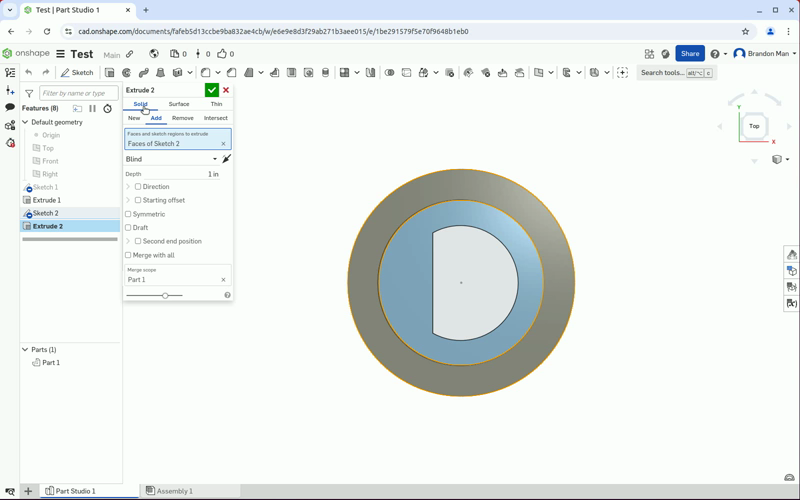
click(143, 106)
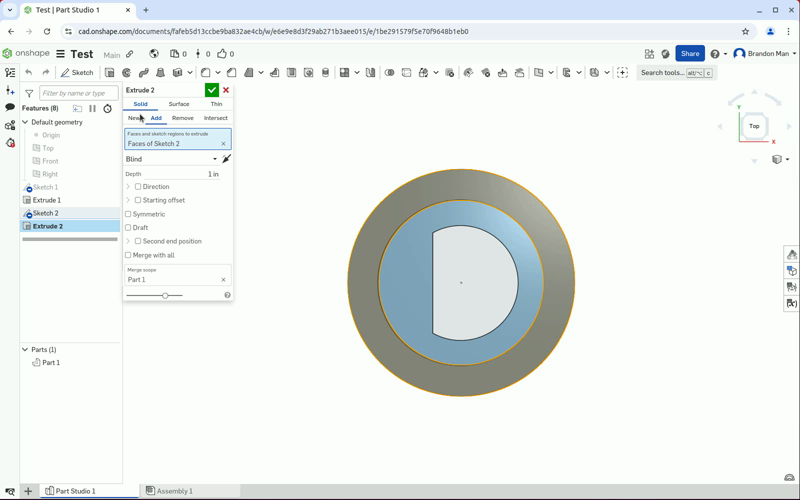
mouse_move(137, 120)
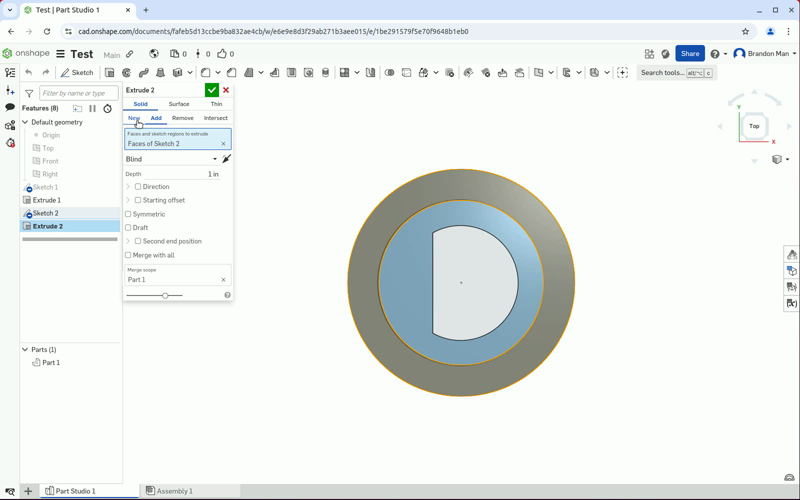
click(137, 120)
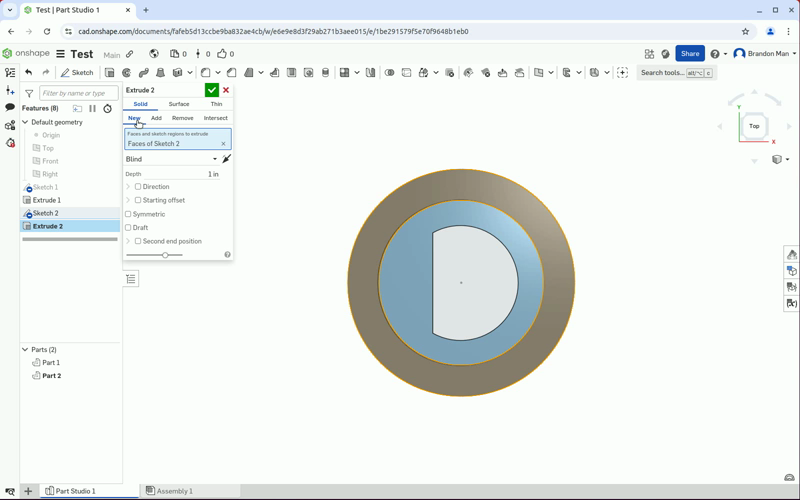
key(tab, 4)
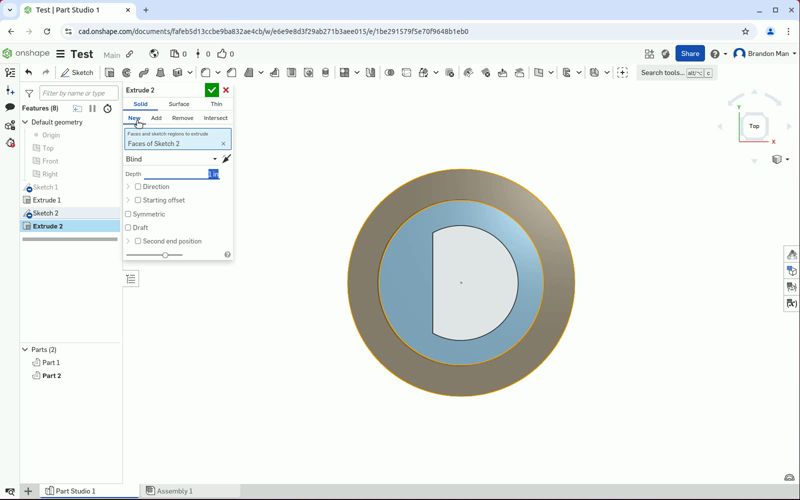
text(17.331)
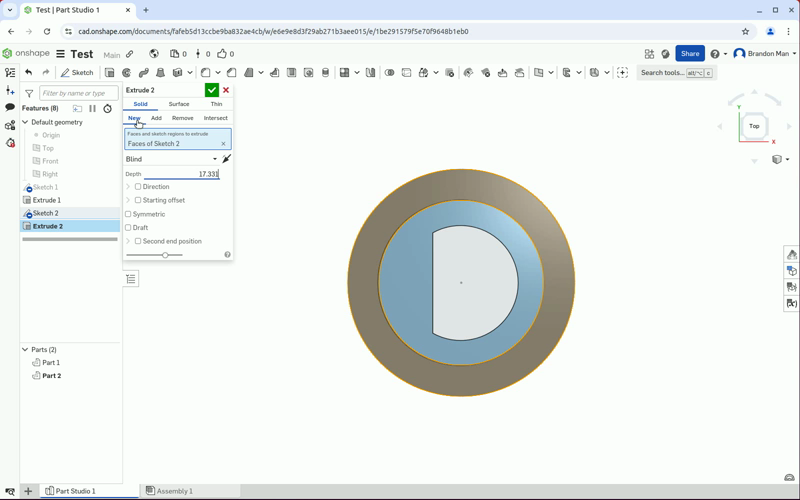
key(enter)
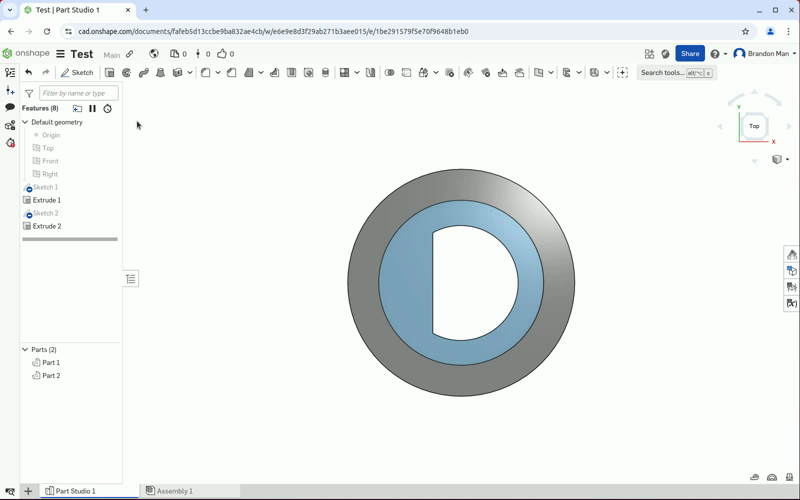
key(shift+h)
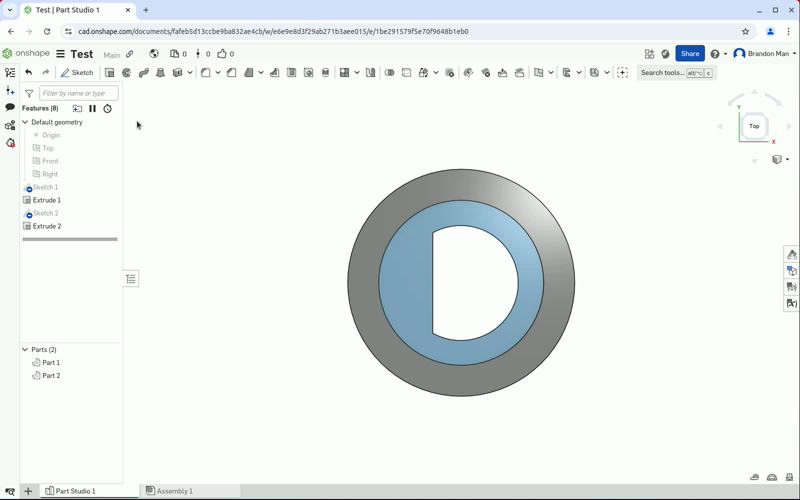
key(shift+h)
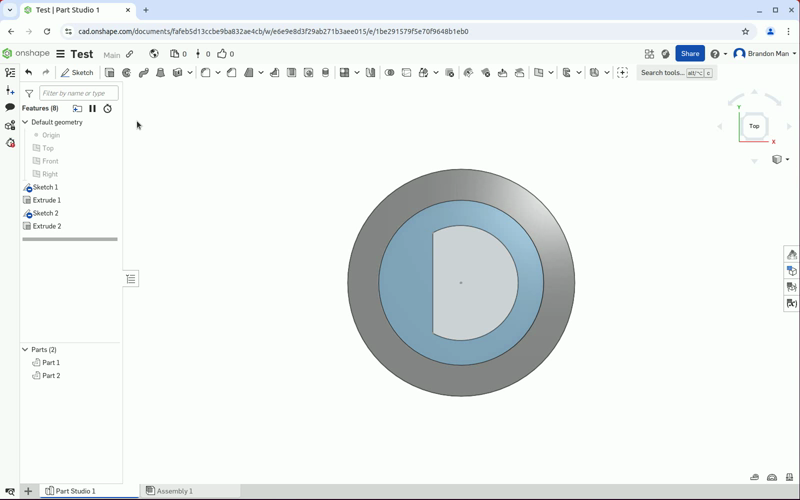
key(shift+7)
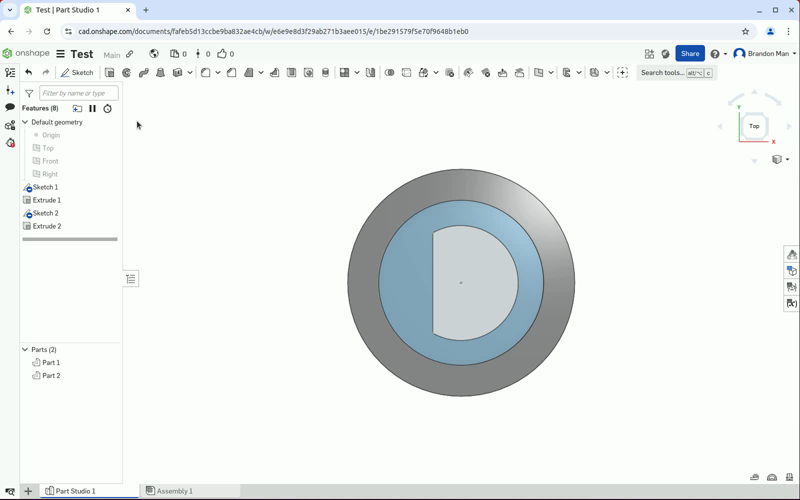
key(up, 3)
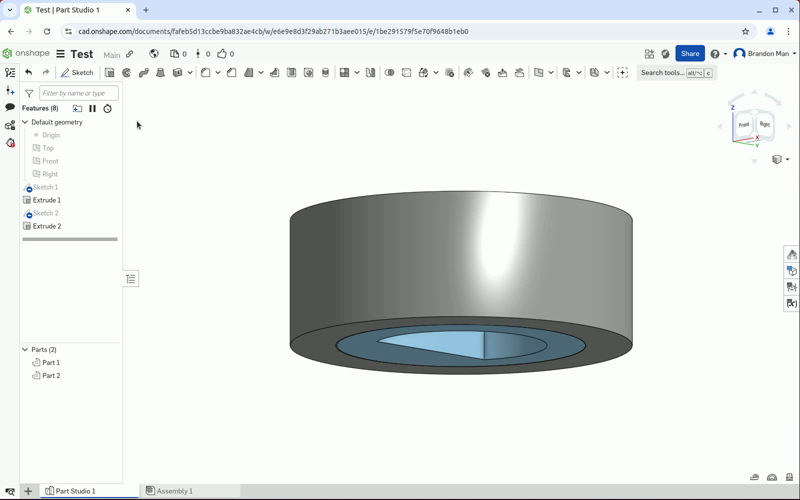
key(left, 3)
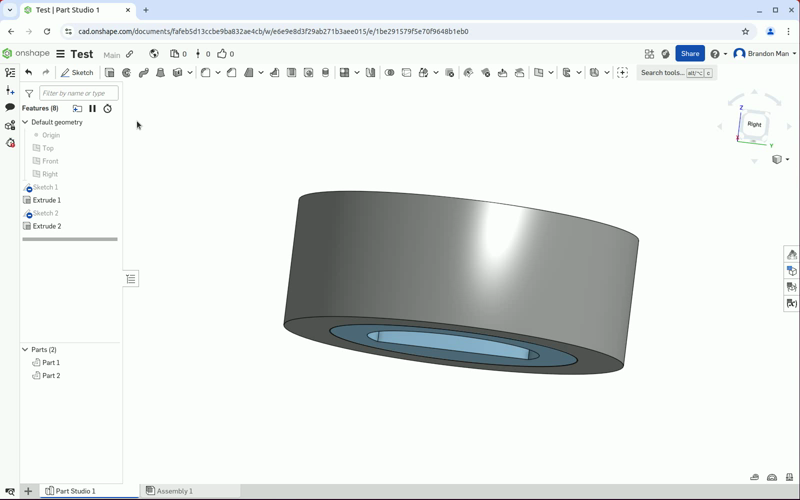
key(right, 3)
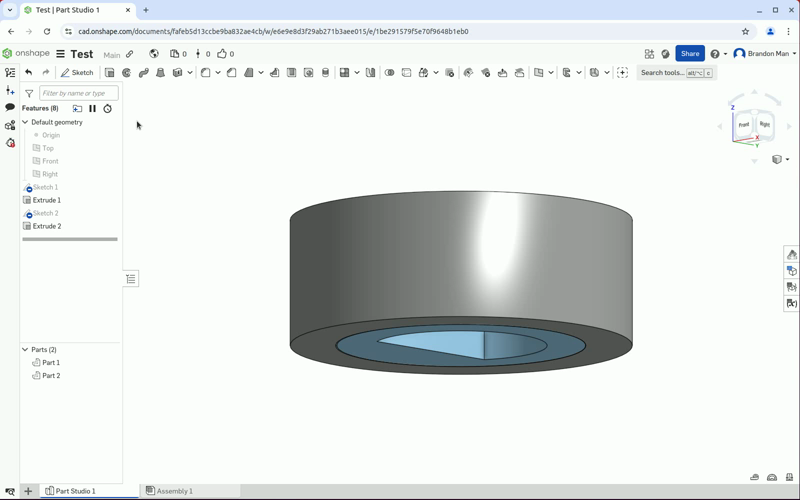
key(down, 3)
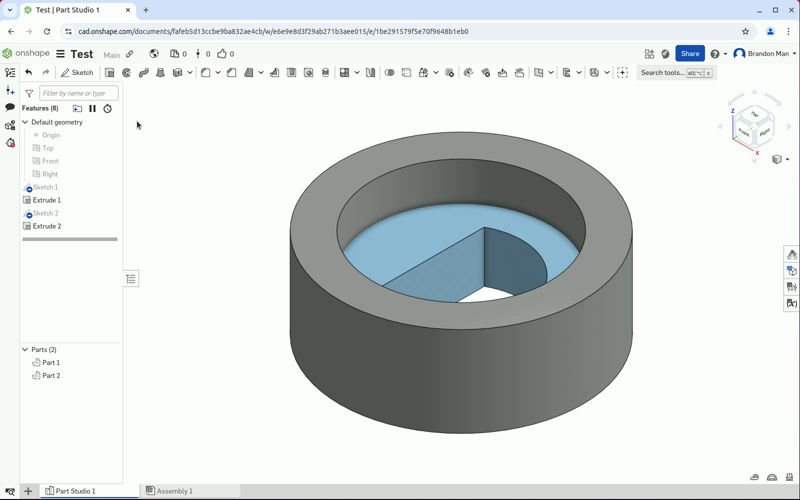
mouse_move(73, 189)
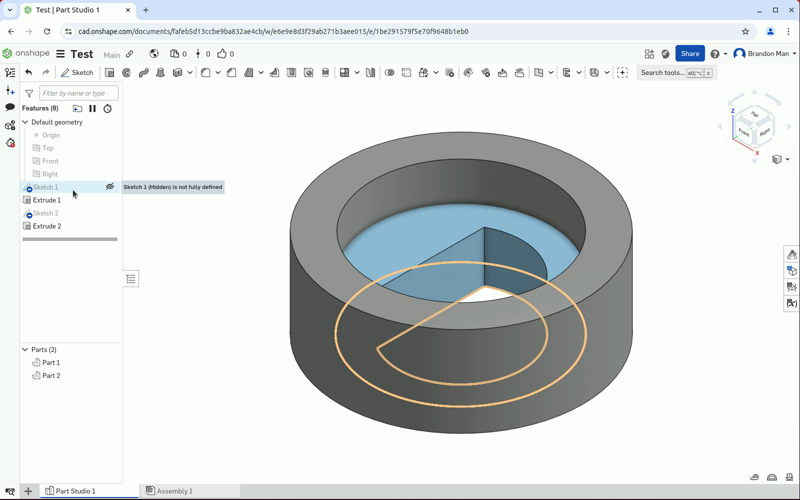
click(73, 189)